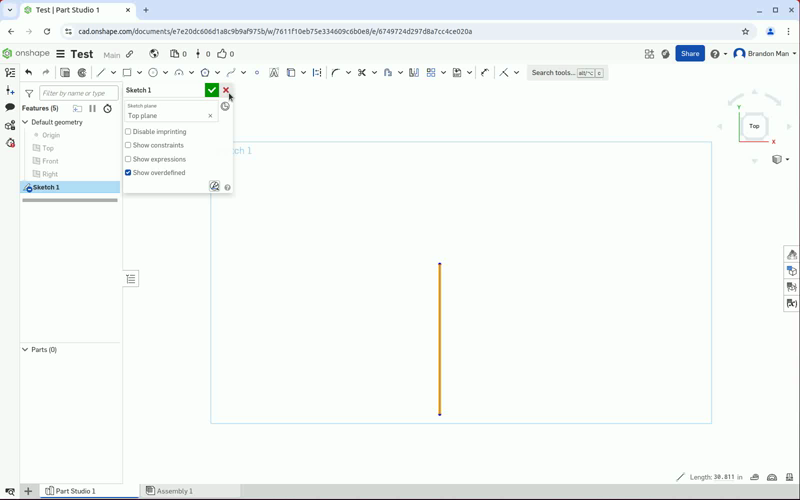
key(shift+h)
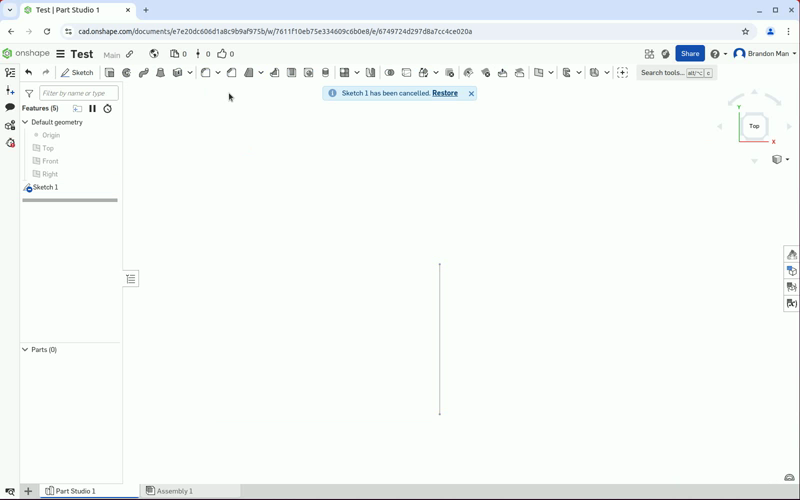
key(shift+s)
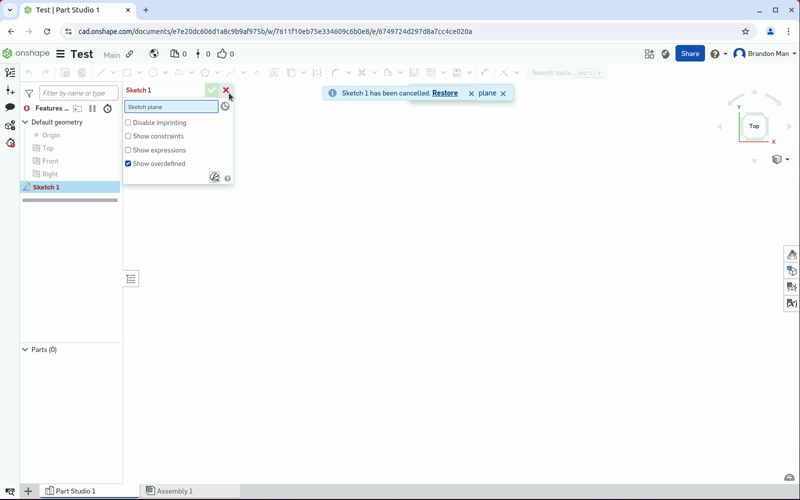
mouse_move(73, 150)
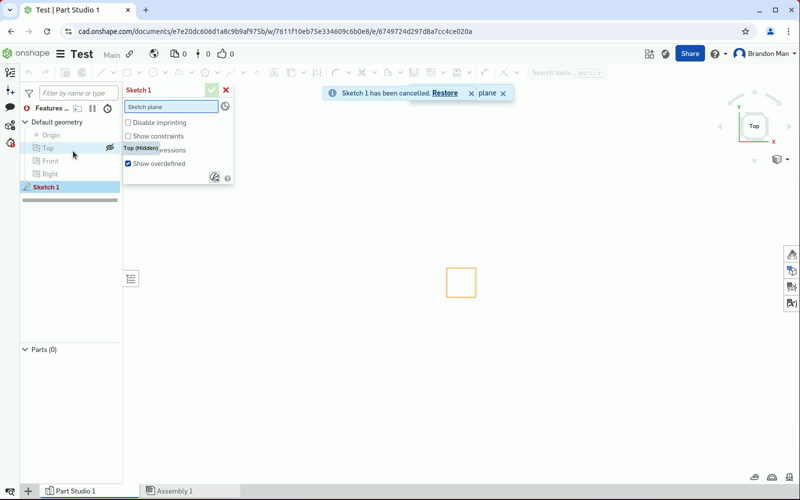
click(73, 150)
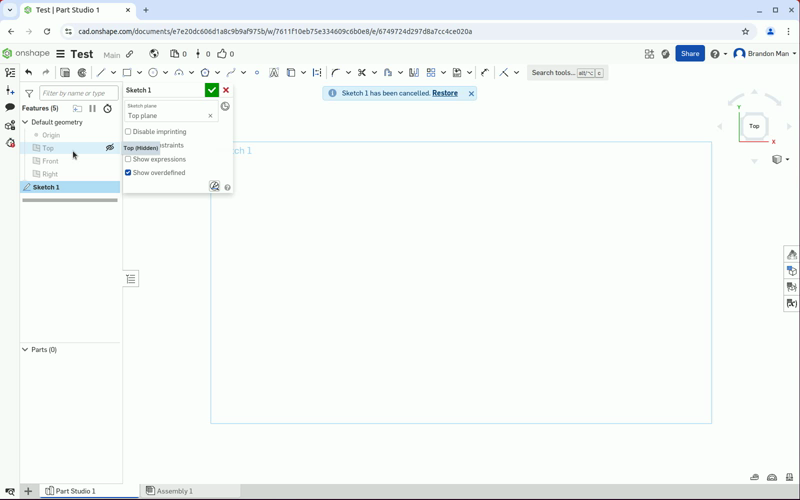
mouse_move(73, 352)
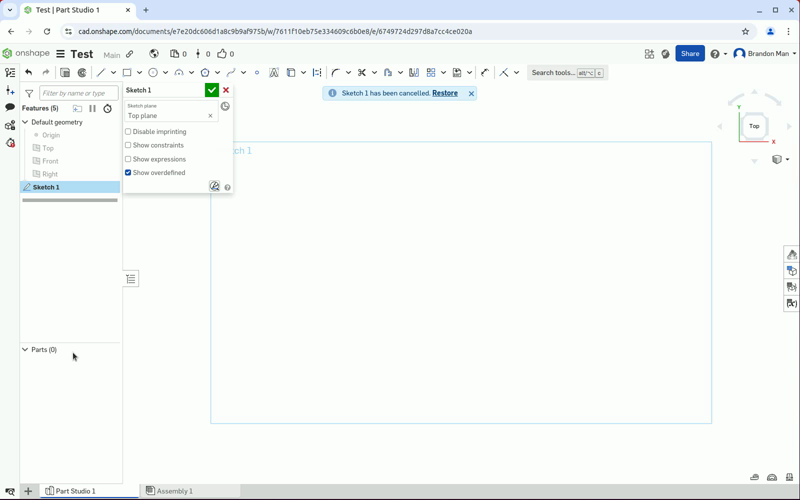
key(y)
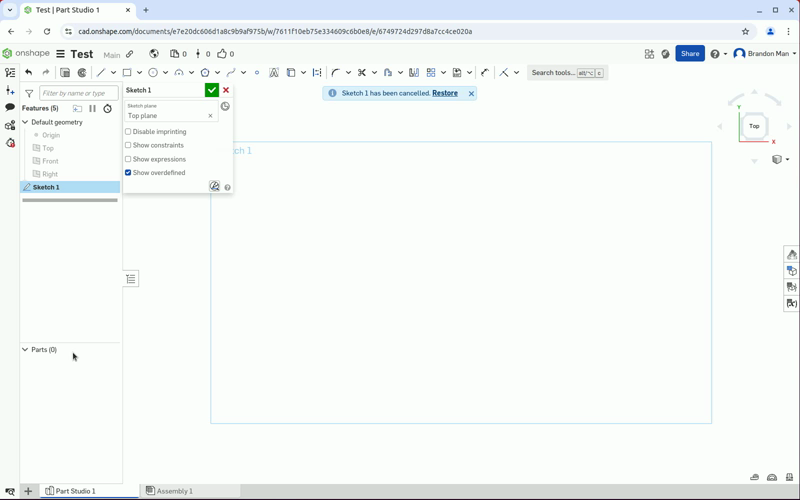
key(l)
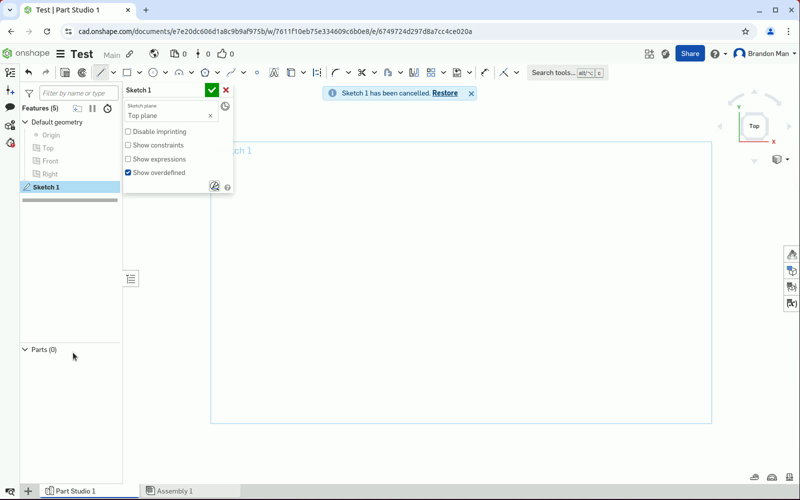
key_down(shift)
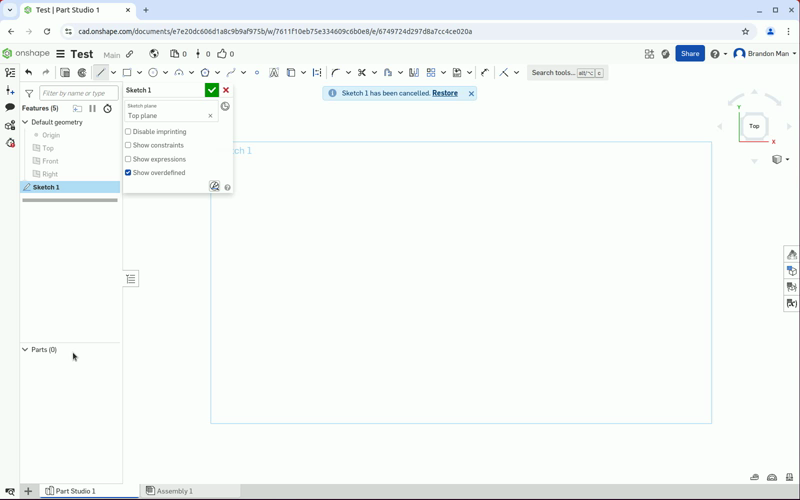
mouse_move(365, 282)
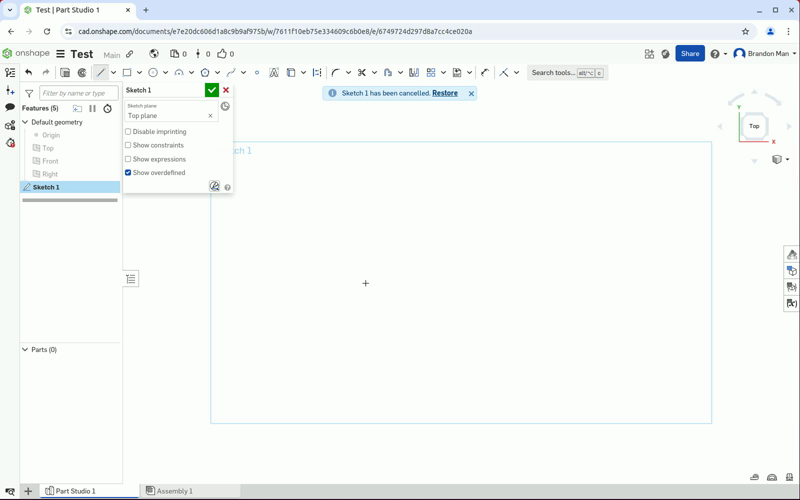
click(365, 282)
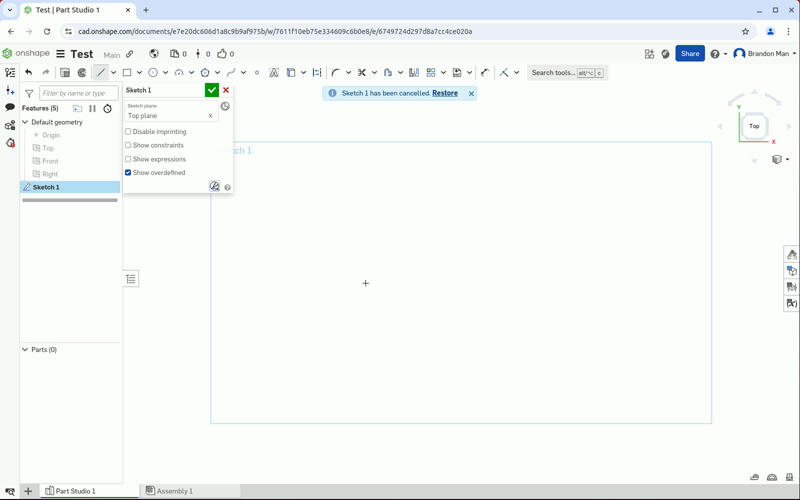
key_up(shift)
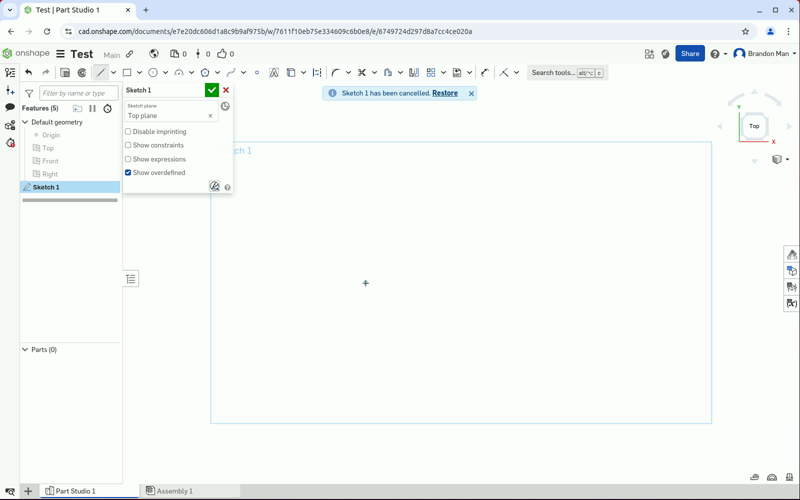
key_down(shift)
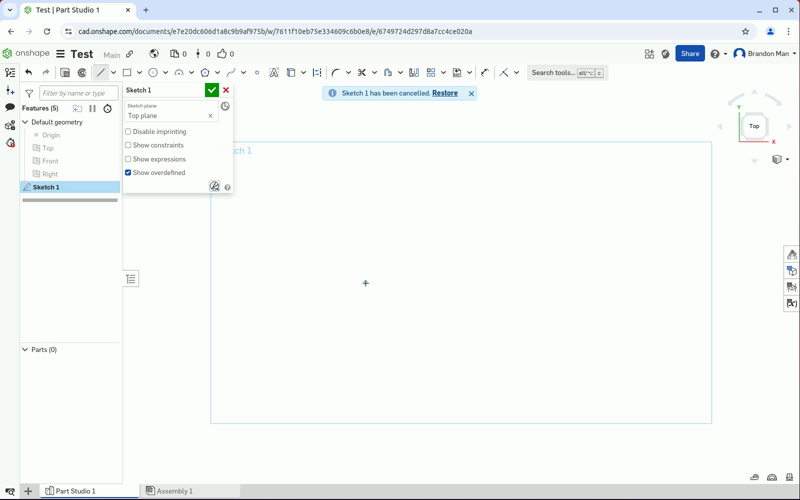
mouse_move(498, 282)
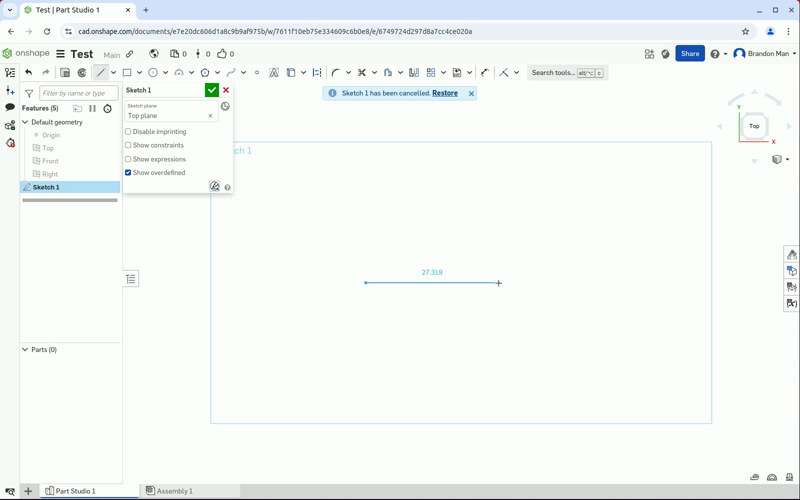
click(498, 282)
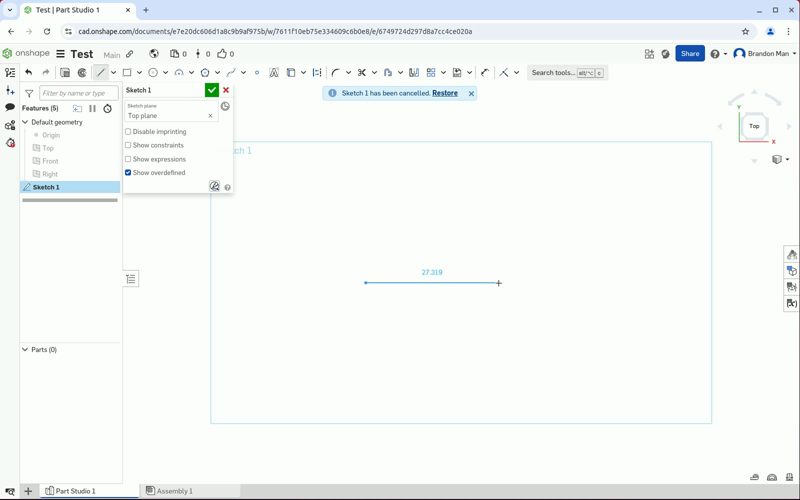
key_up(shift)
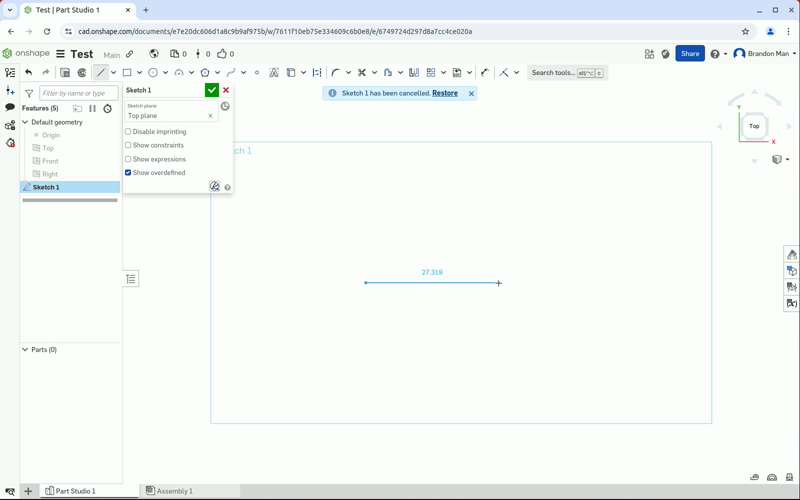
key_down(shift)
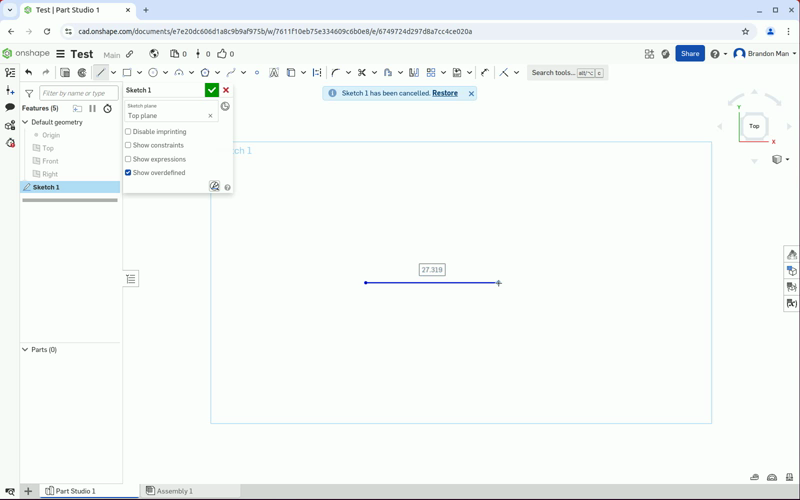
mouse_move(540, 231)
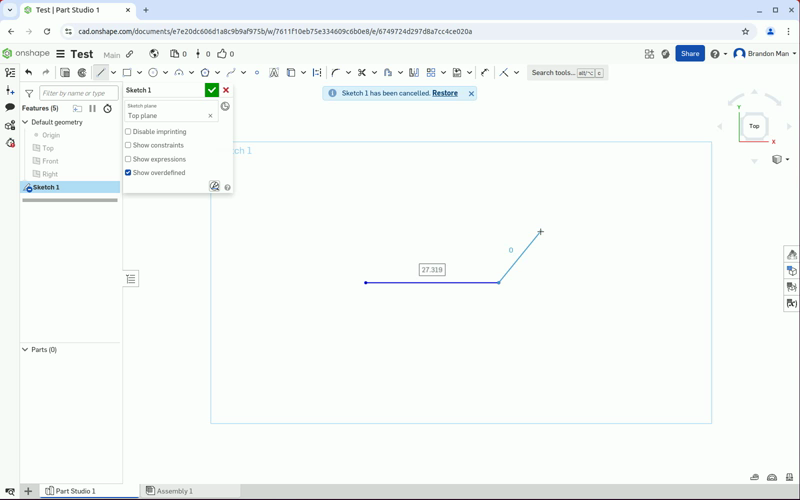
click(540, 231)
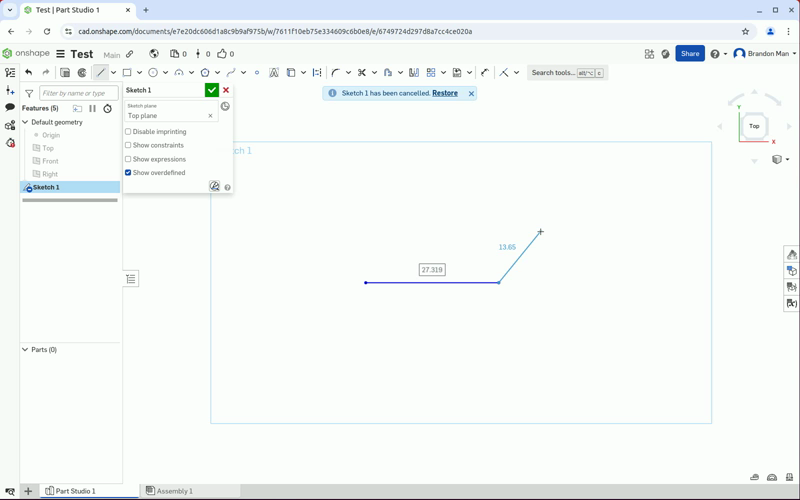
key_up(shift)
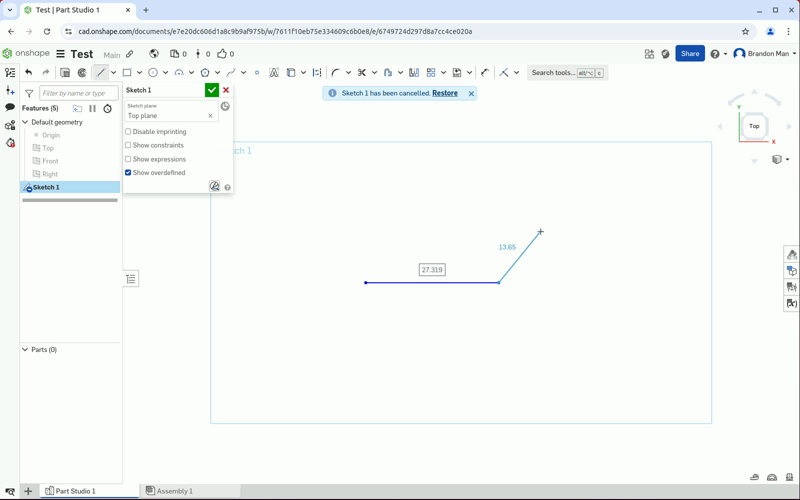
key_down(shift)
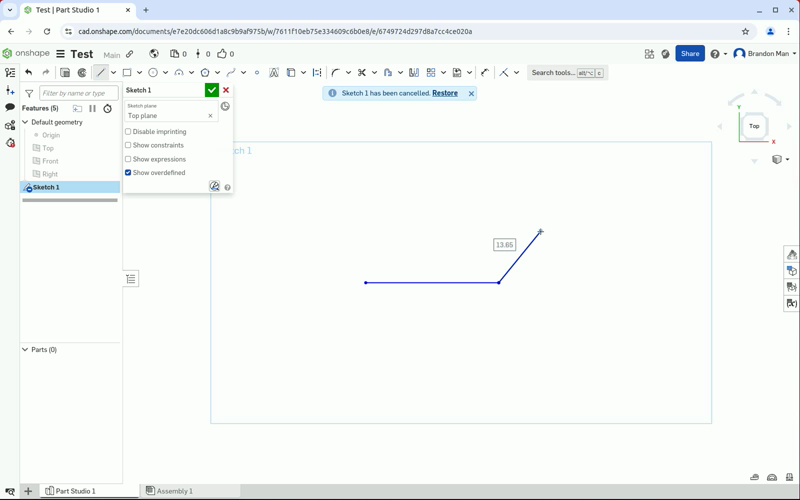
mouse_move(408, 231)
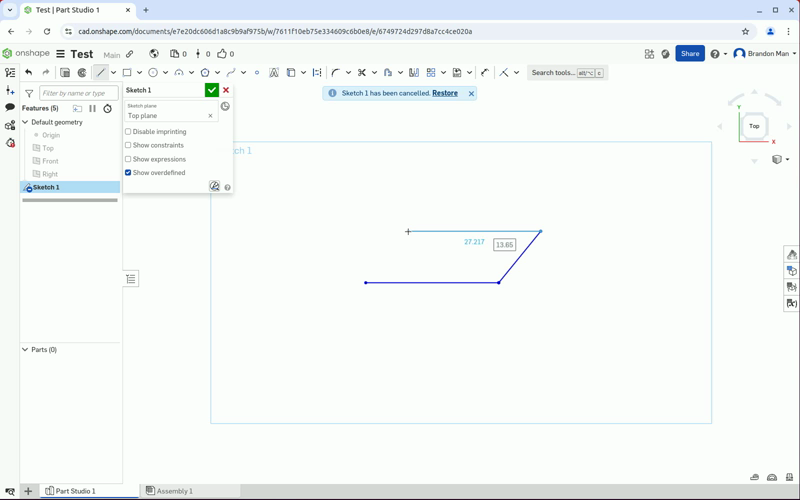
click(408, 231)
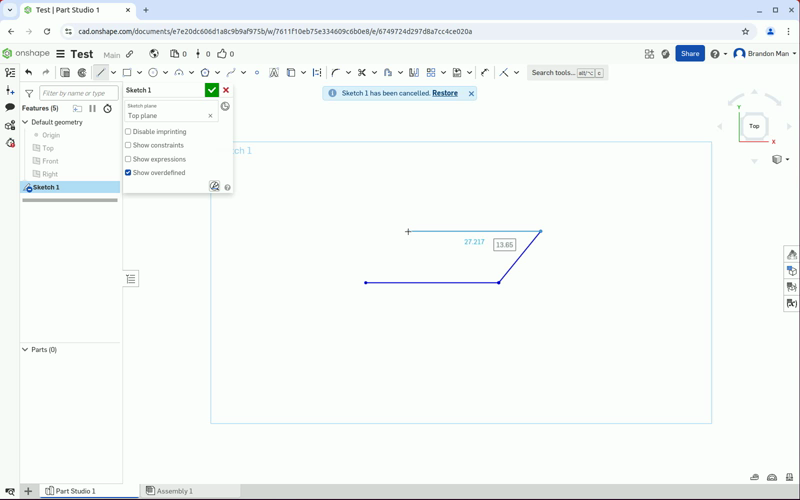
key_up(shift)
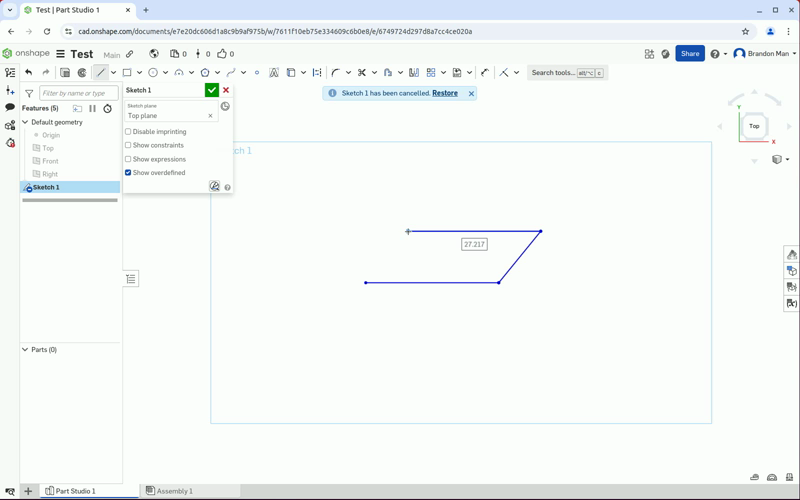
key_down(shift)
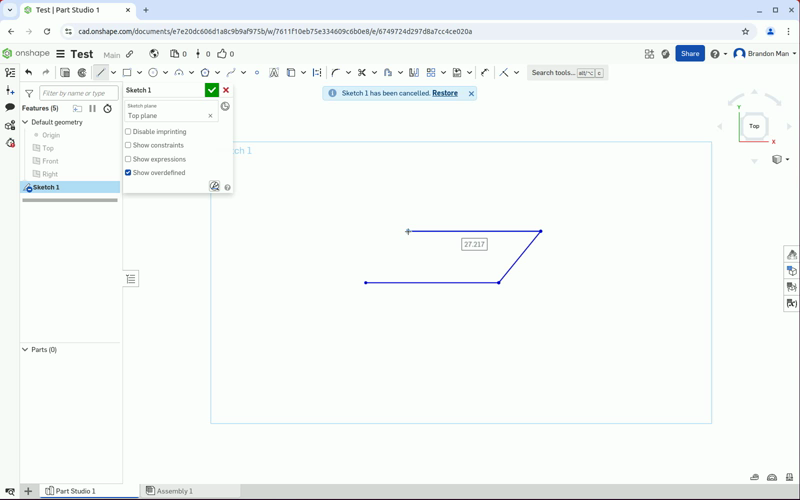
mouse_move(365, 282)
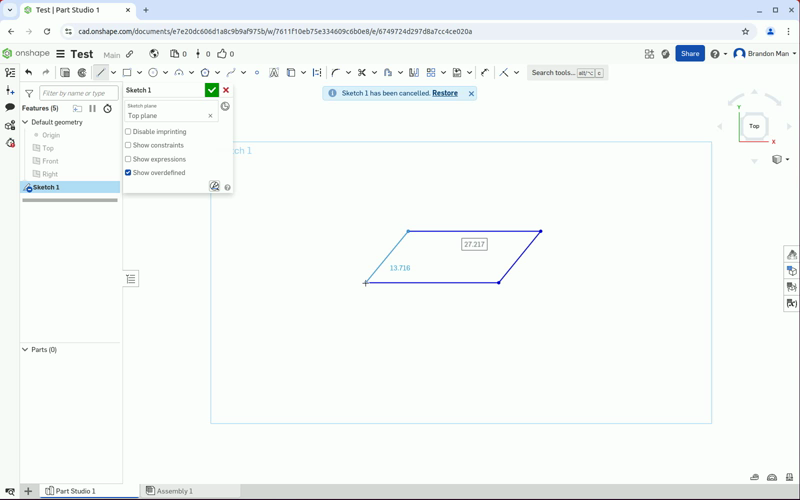
key_up(shift)
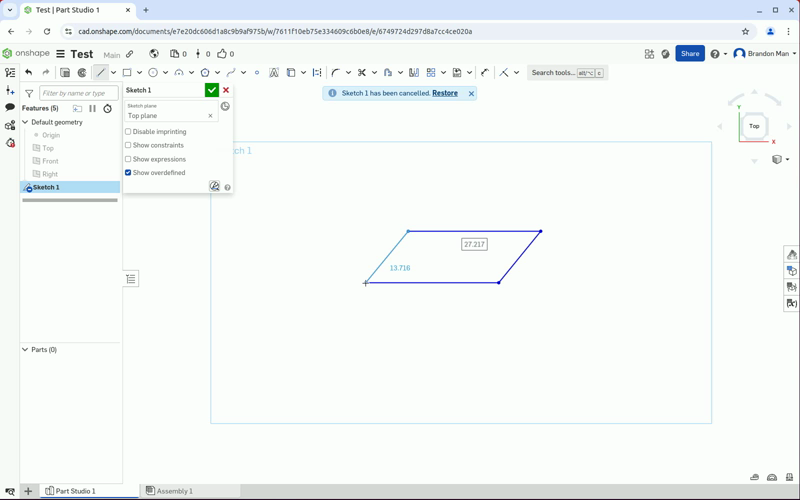
click(365, 282)
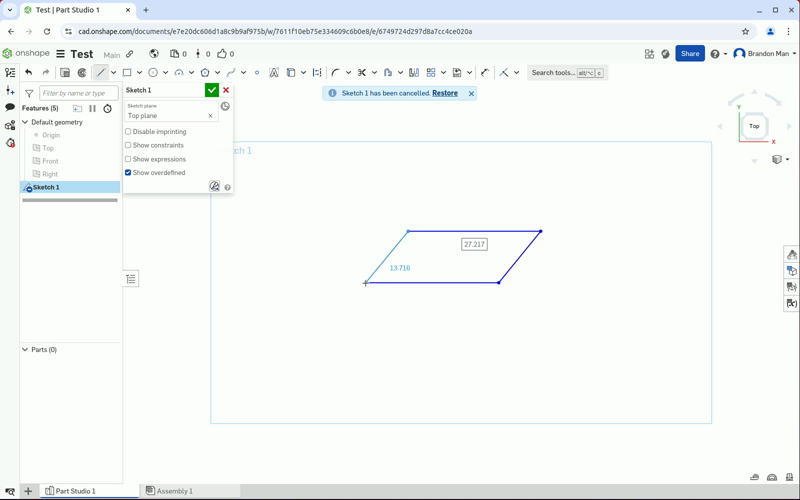
key(esc)
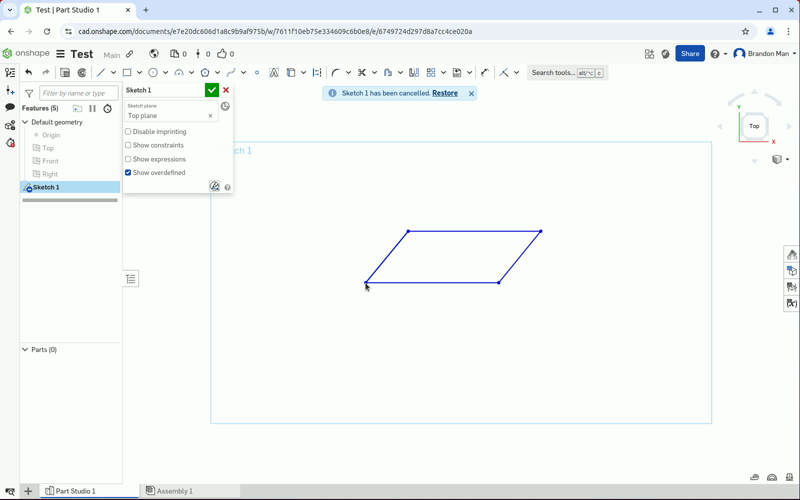
mouse_move(471, 259)
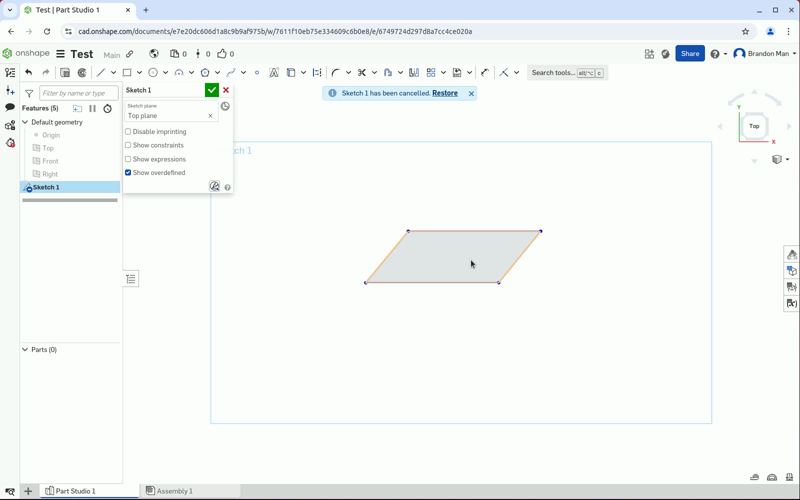
click(471, 259)
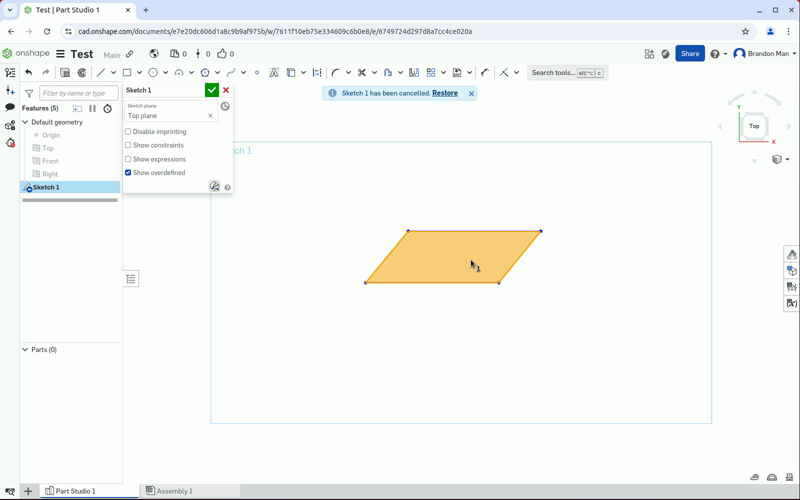
mouse_move(73, 352)
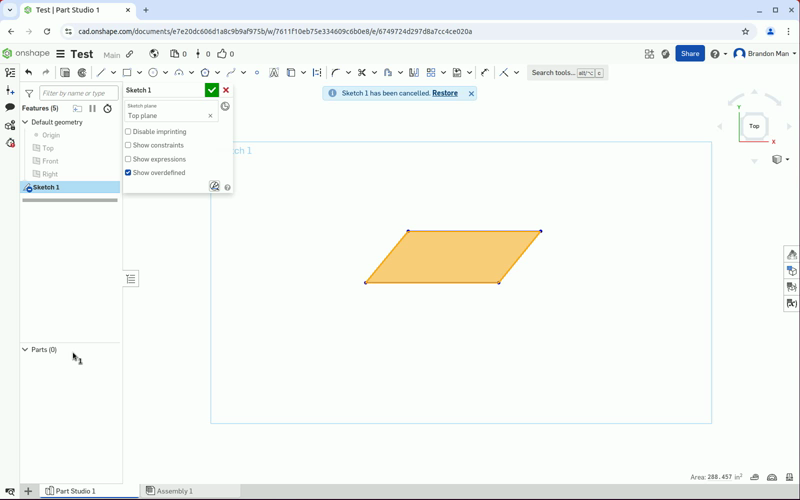
key(shift+y)
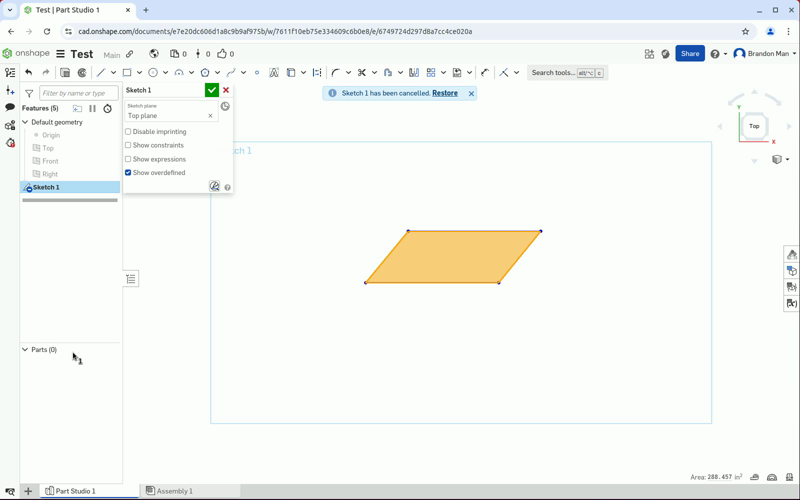
key(shift+e)
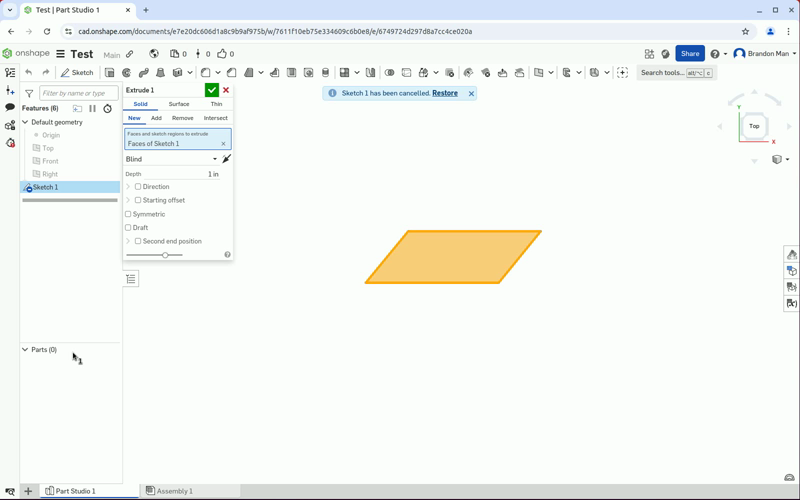
mouse_move(143, 106)
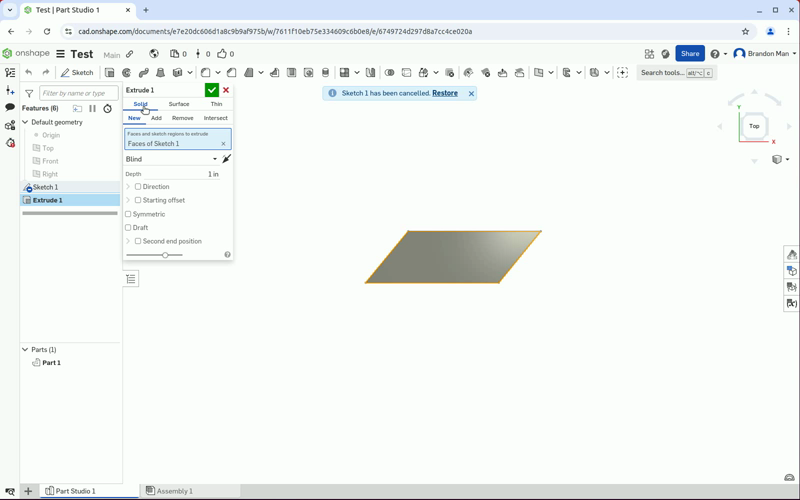
click(143, 106)
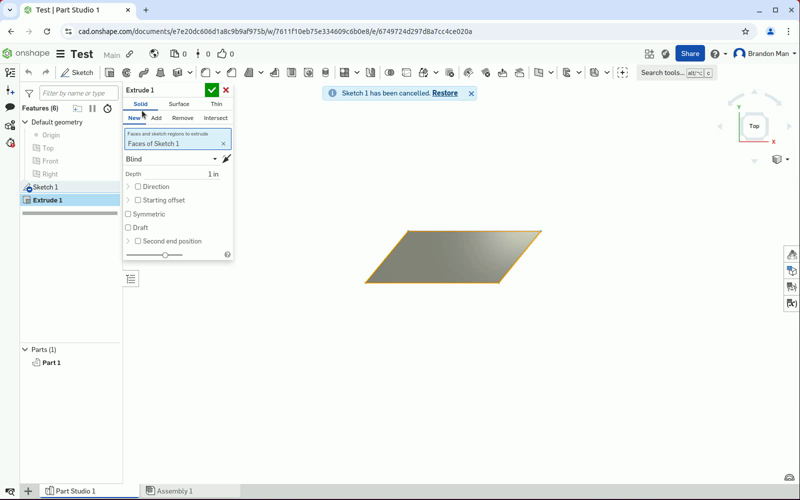
mouse_move(137, 120)
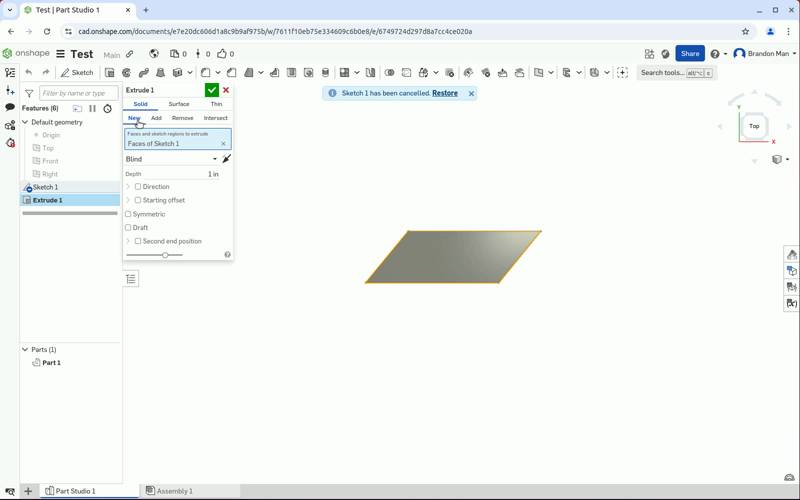
click(137, 120)
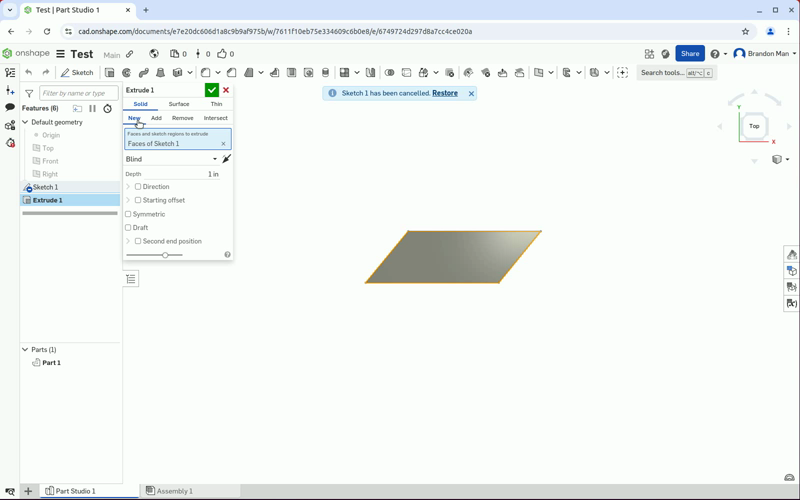
key(tab, 4)
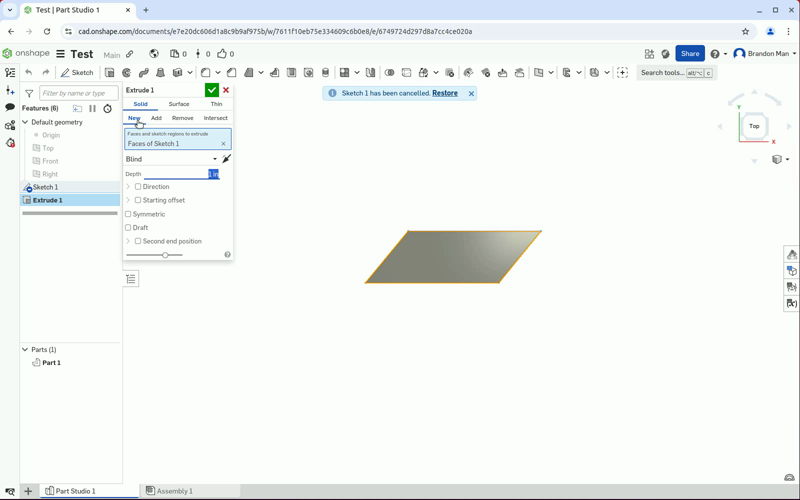
text(10.591)
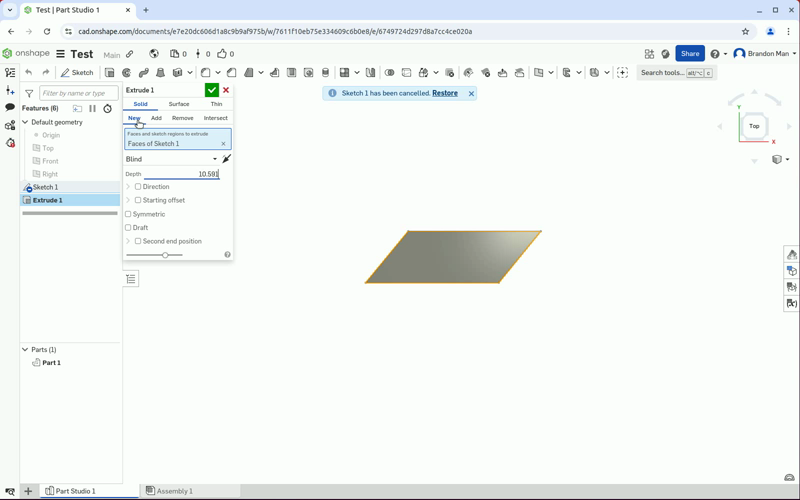
key(enter)
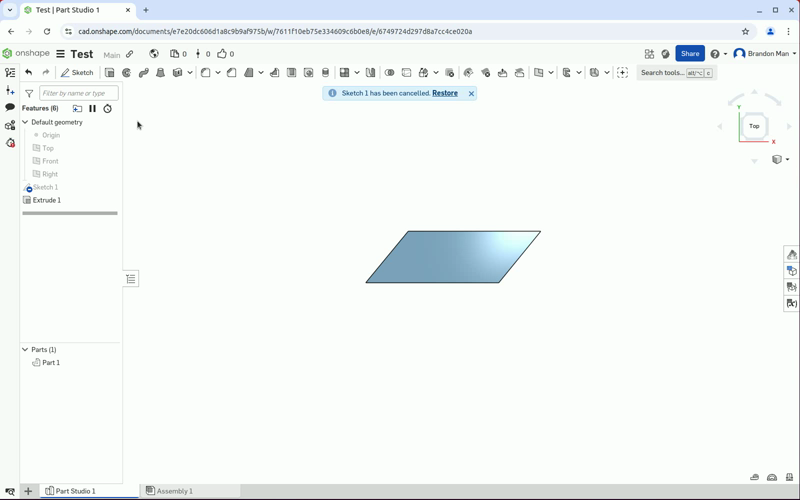
key(shift+h)
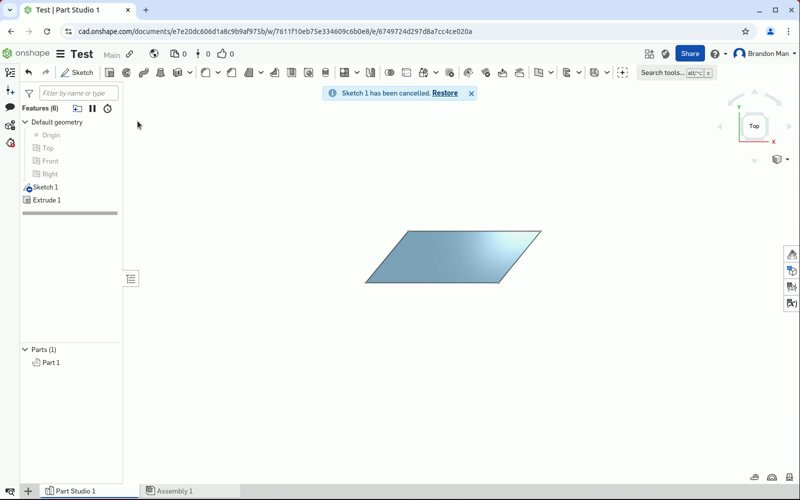
key(shift+h)
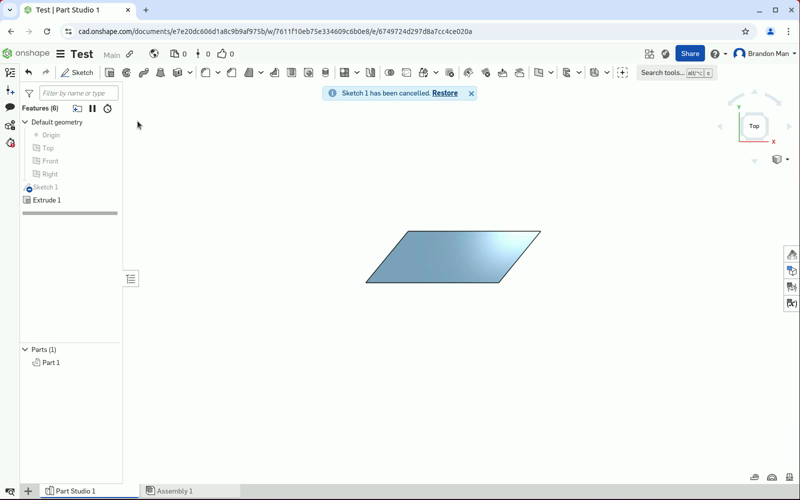
mouse_move(73, 189)
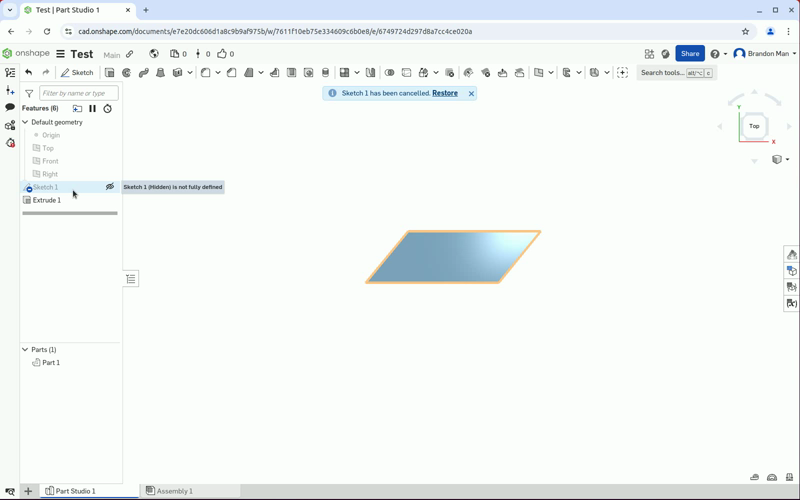
click(73, 189)
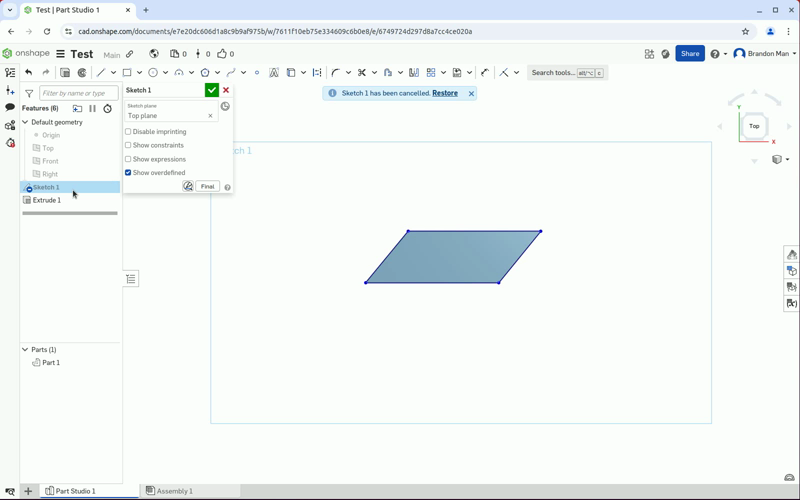
mouse_move(229, 92)
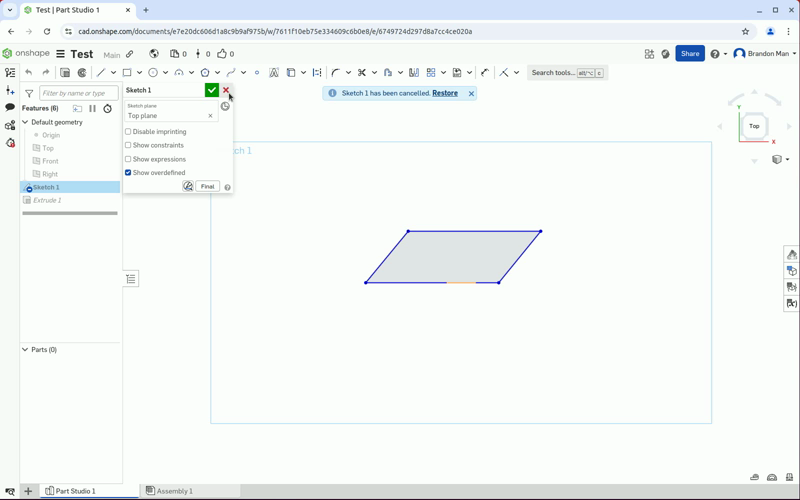
click(229, 92)
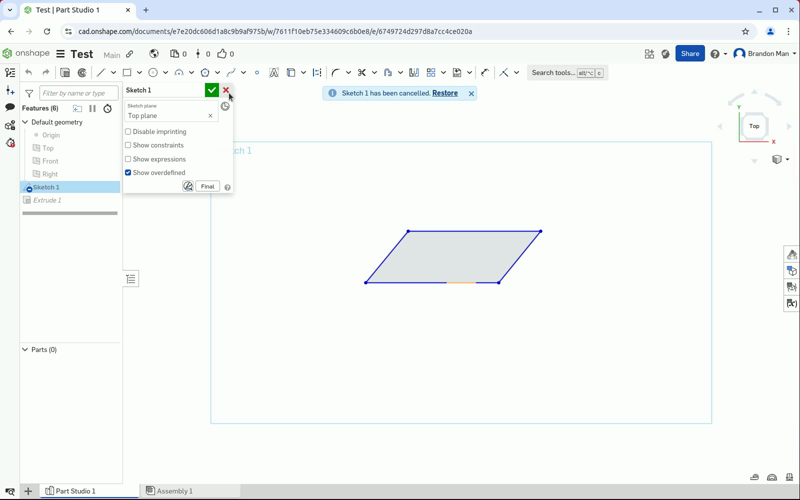
key(shift+s)
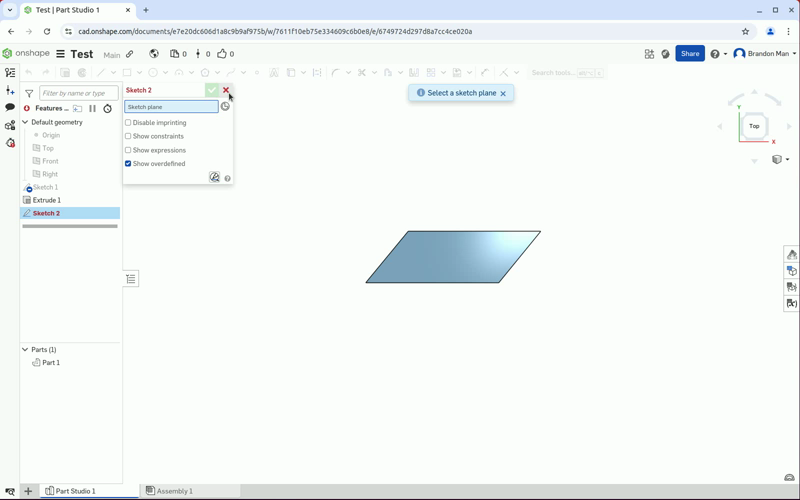
mouse_move(73, 150)
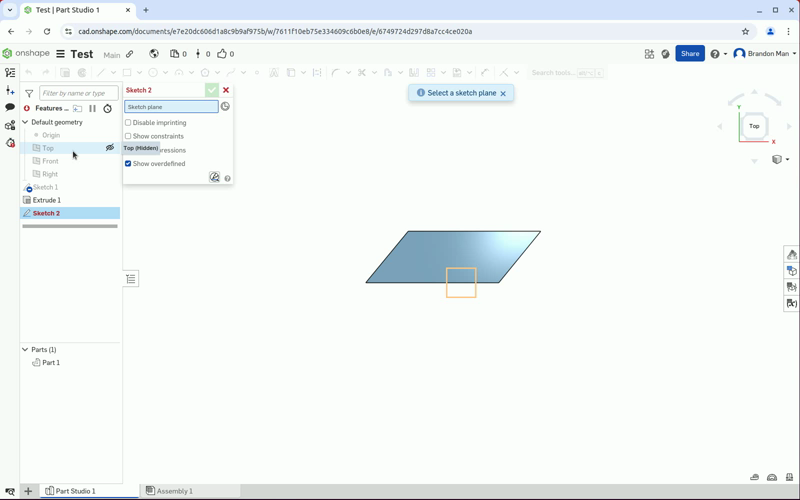
click(73, 150)
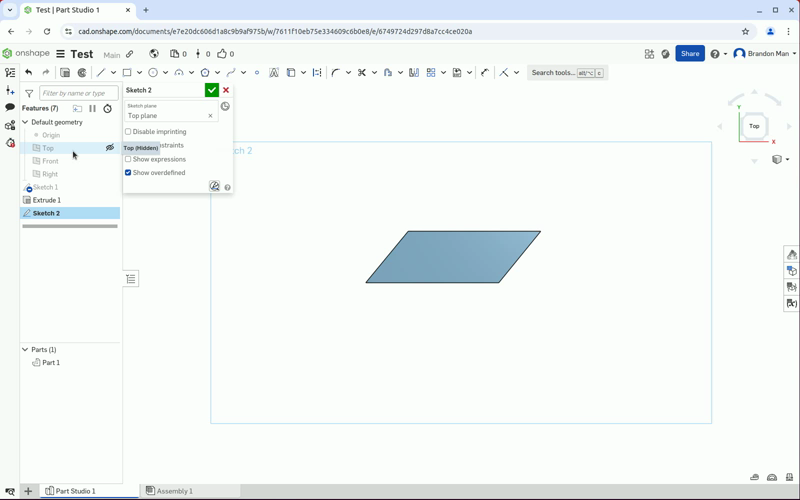
mouse_move(73, 352)
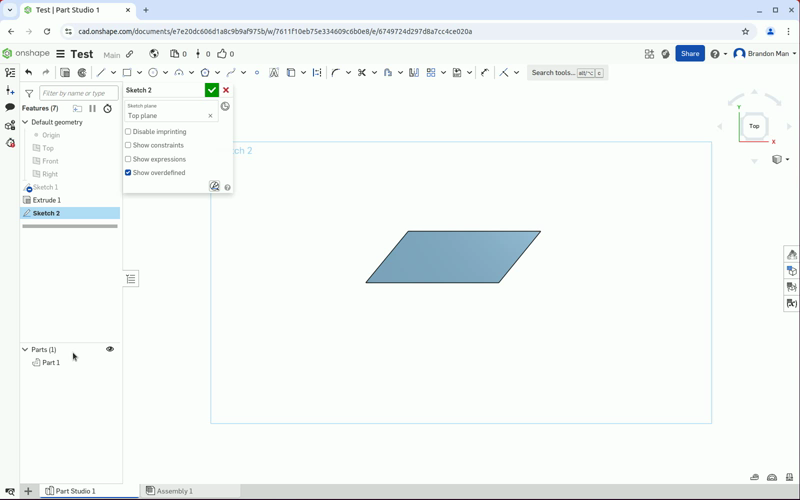
key(y)
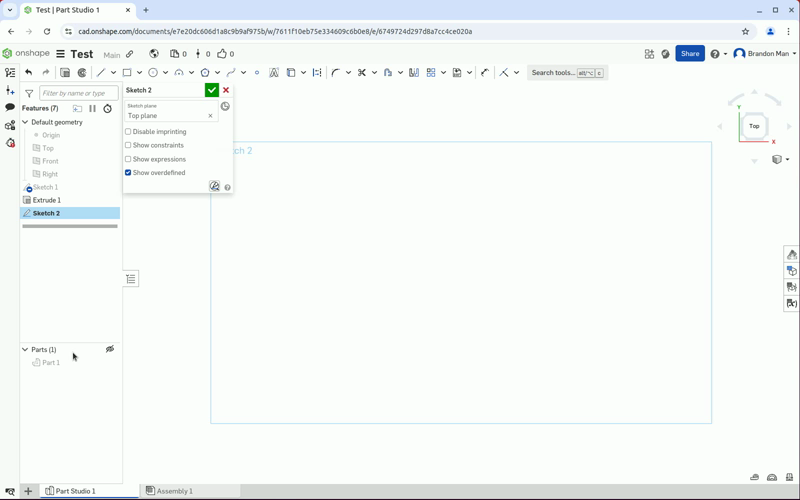
key(l)
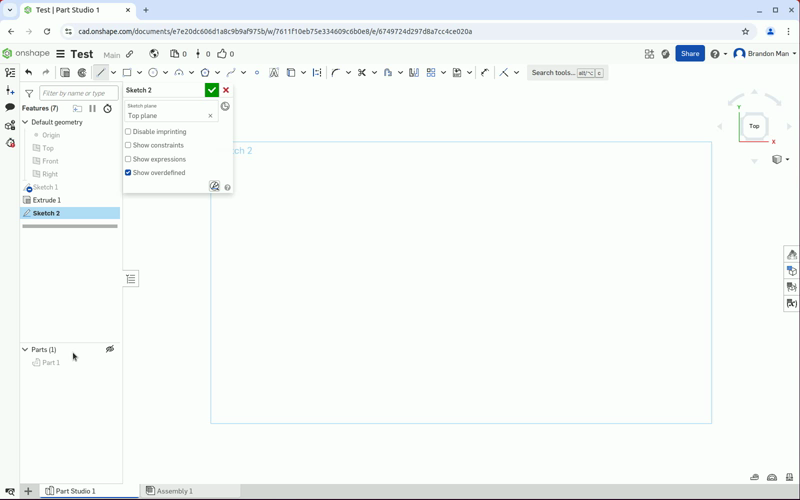
key_down(shift)
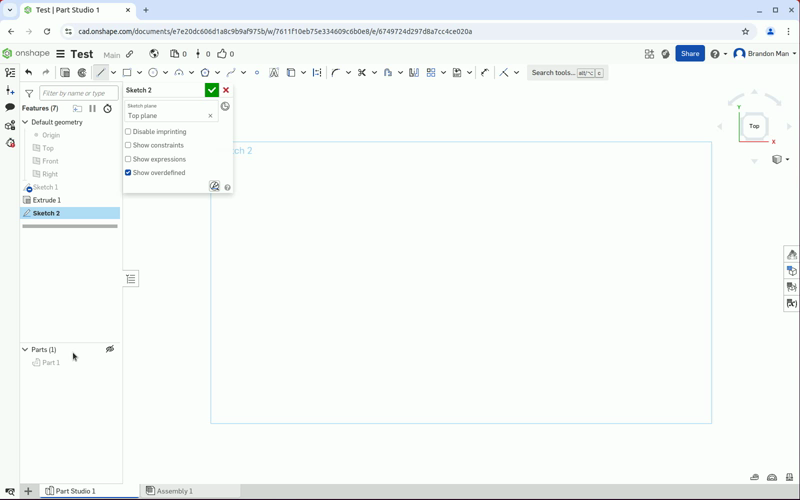
mouse_move(510, 282)
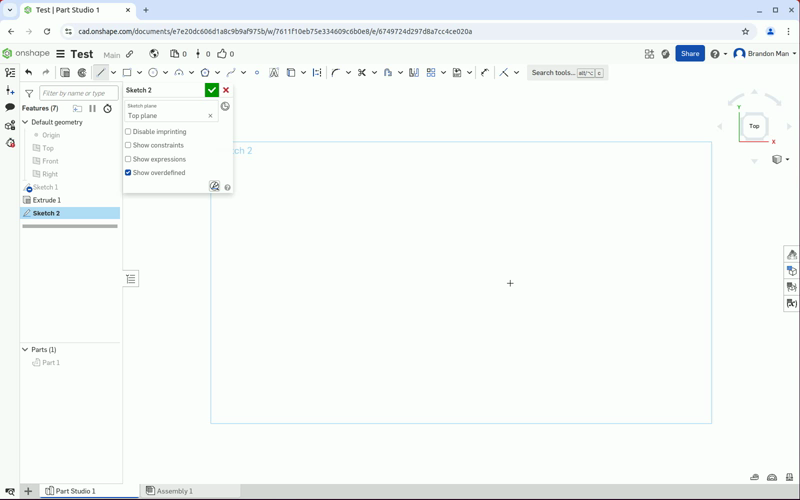
click(510, 282)
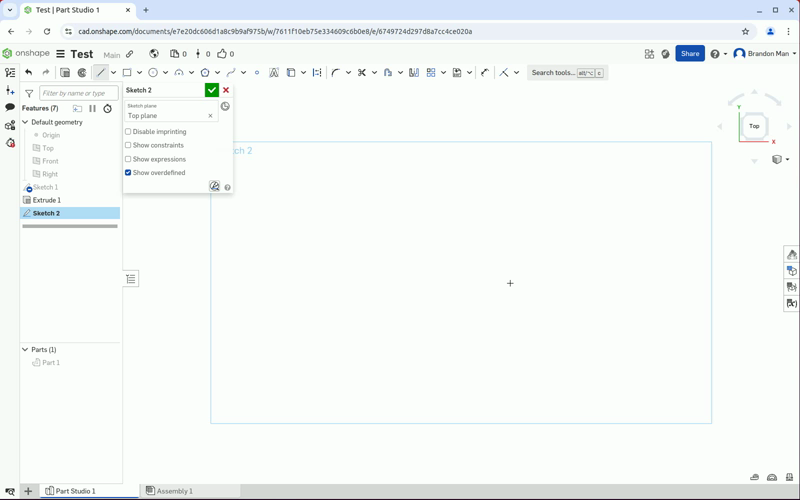
key_up(shift)
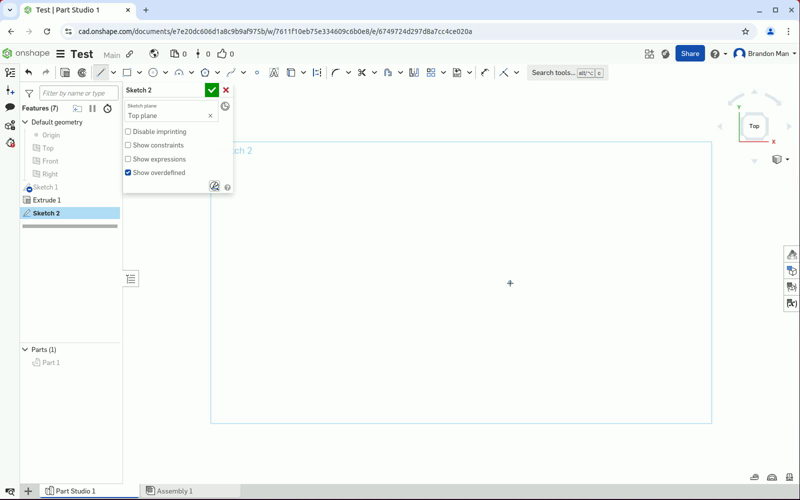
key_down(shift)
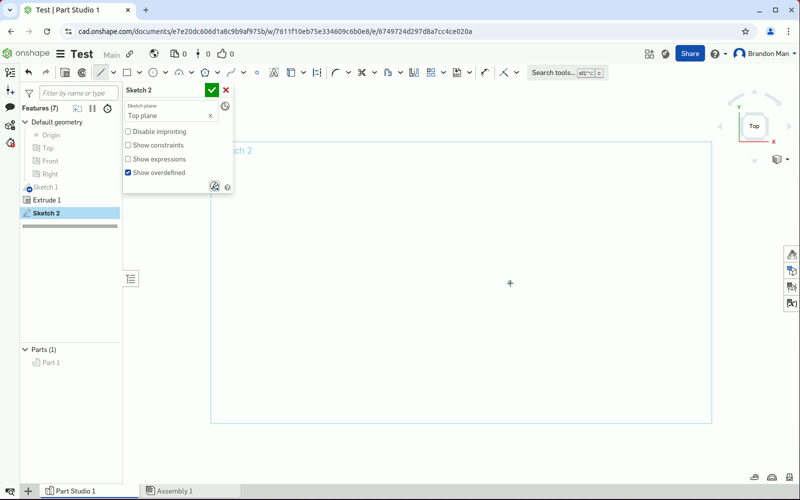
mouse_move(540, 282)
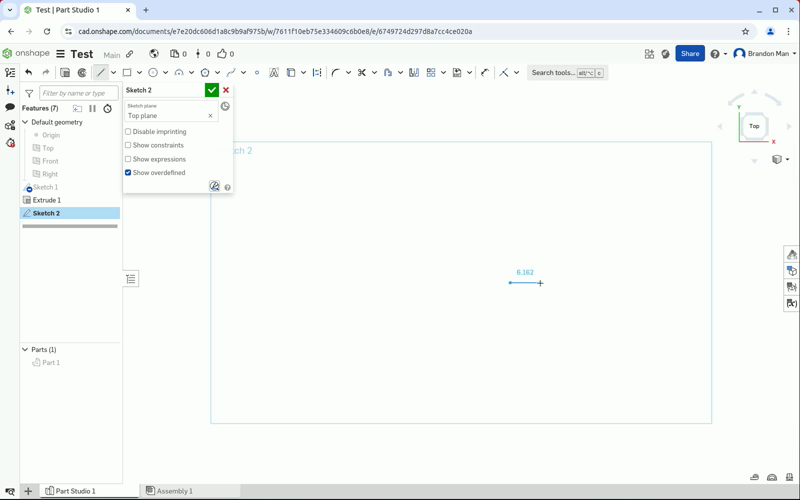
mouse_move(530, 282)
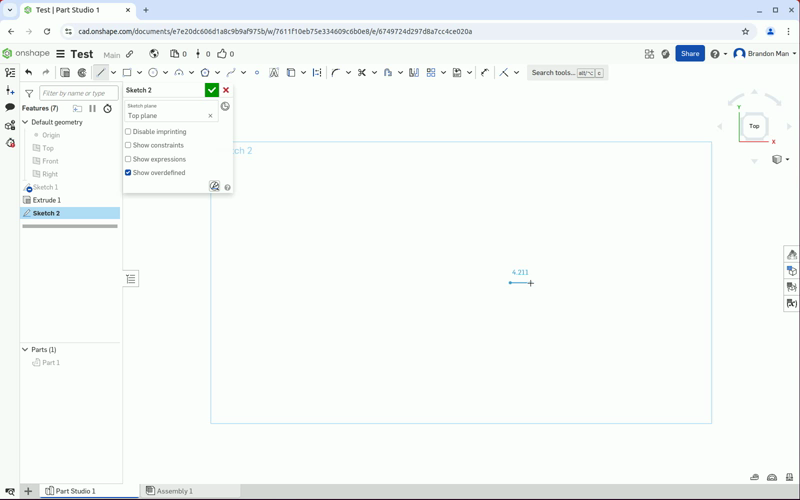
click(530, 282)
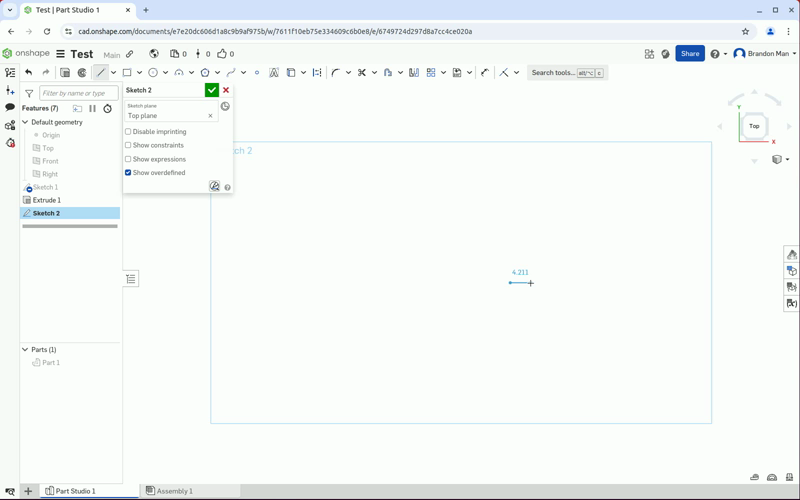
key_up(shift)
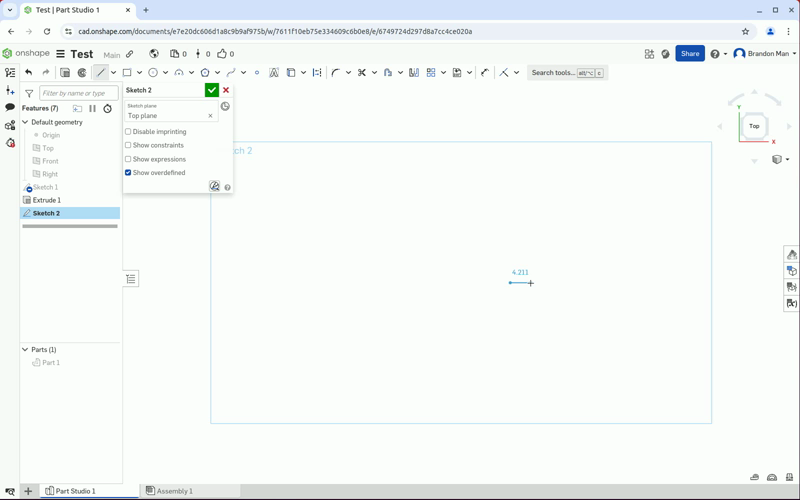
key_down(shift)
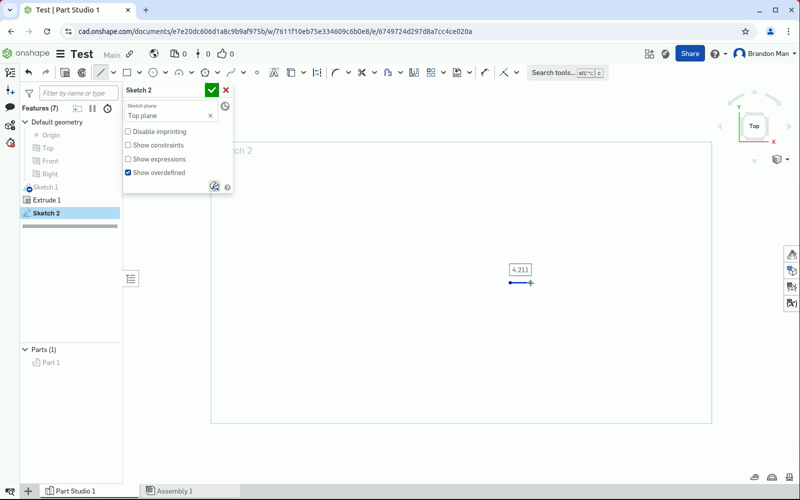
mouse_move(573, 230)
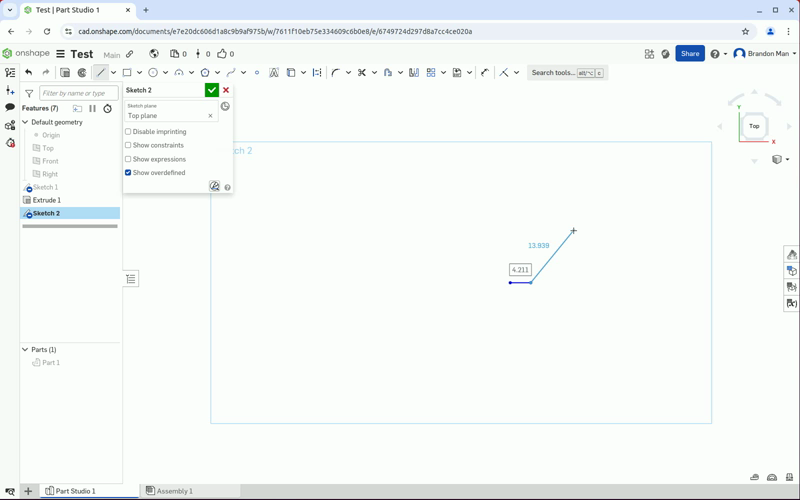
click(573, 230)
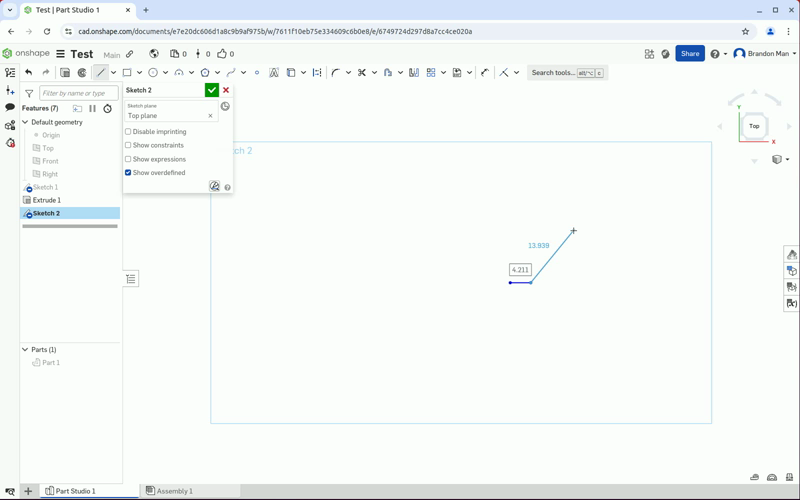
key_up(shift)
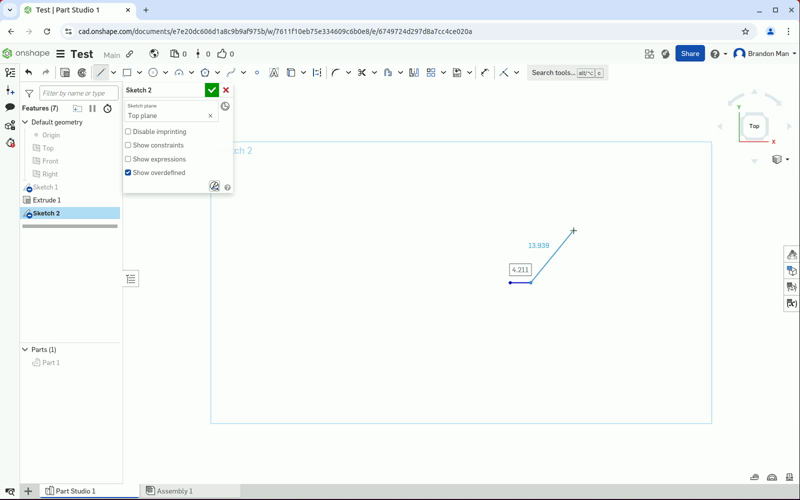
key_down(shift)
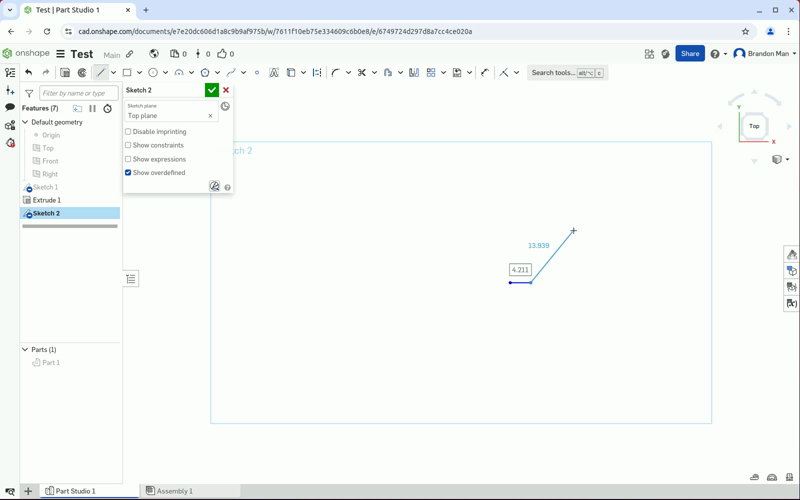
mouse_move(589, 230)
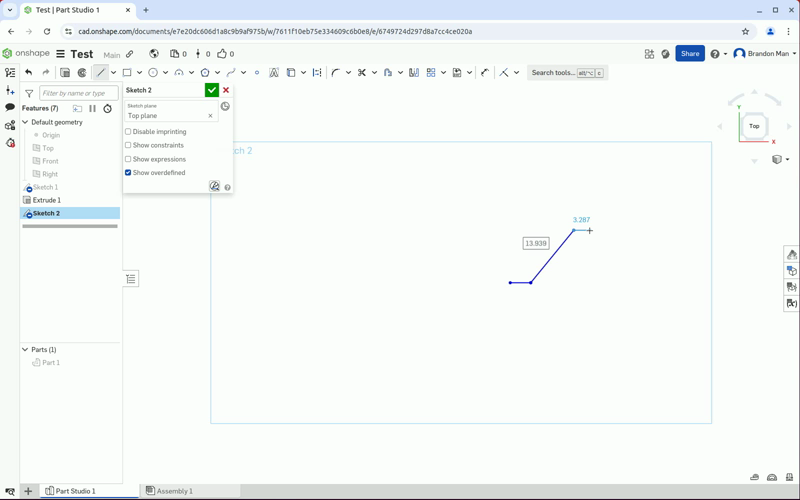
mouse_move(552, 230)
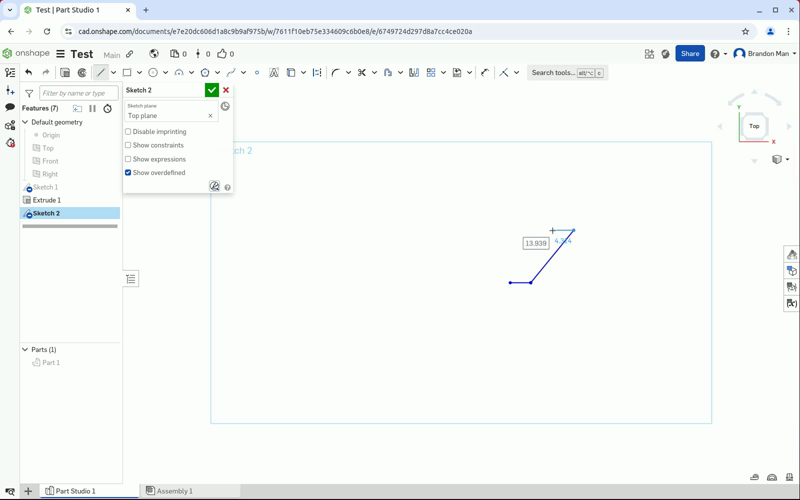
click(552, 230)
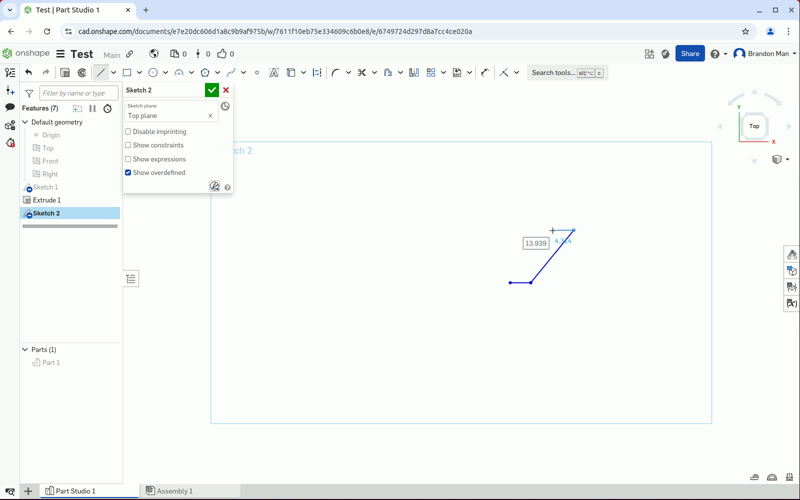
key_up(shift)
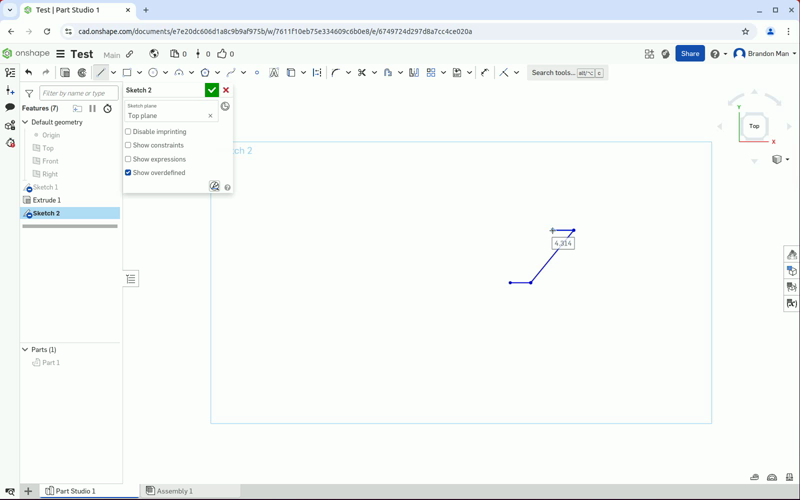
key_down(shift)
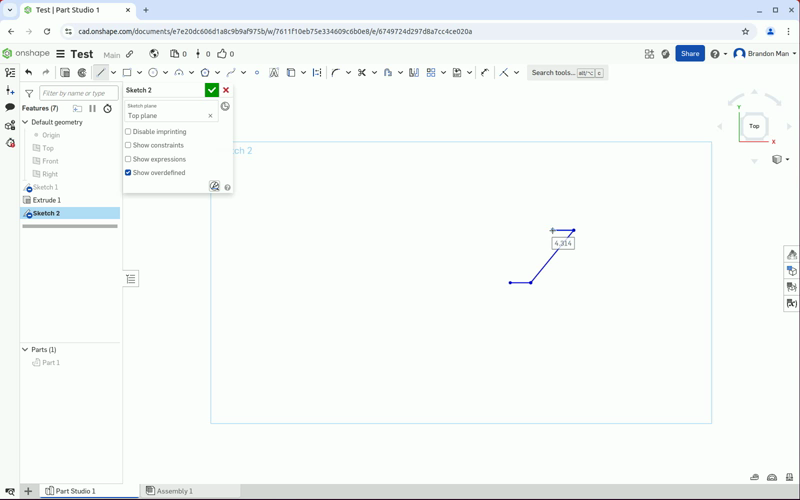
mouse_move(510, 282)
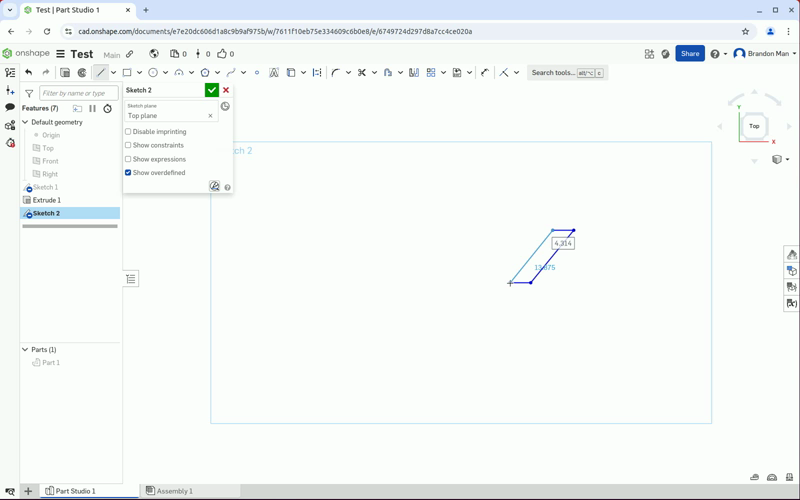
key_up(shift)
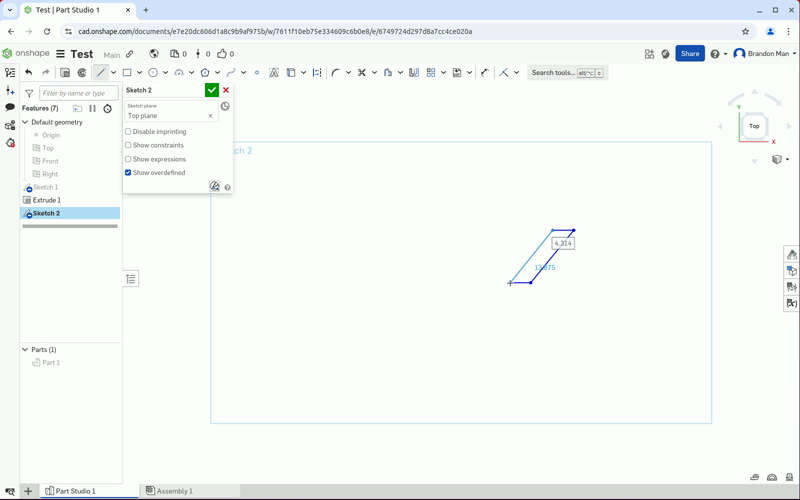
click(510, 282)
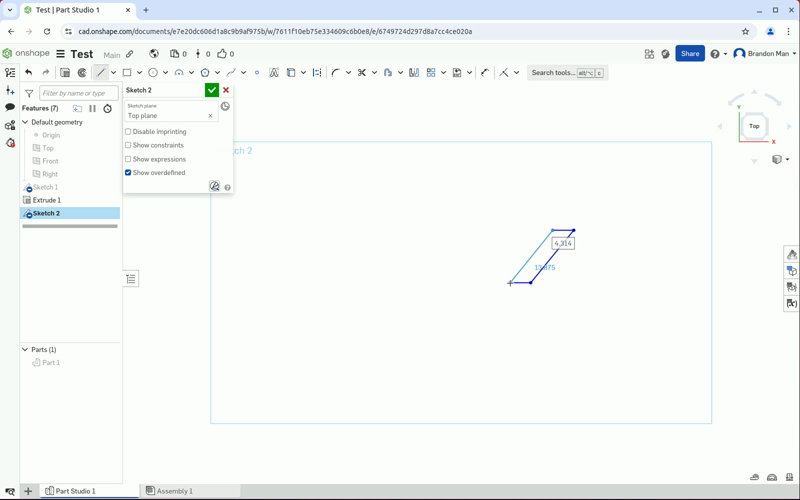
key(esc)
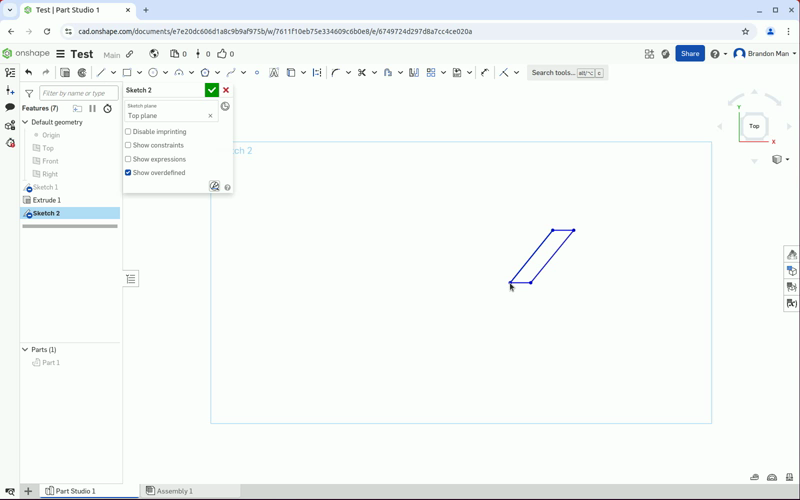
mouse_move(533, 266)
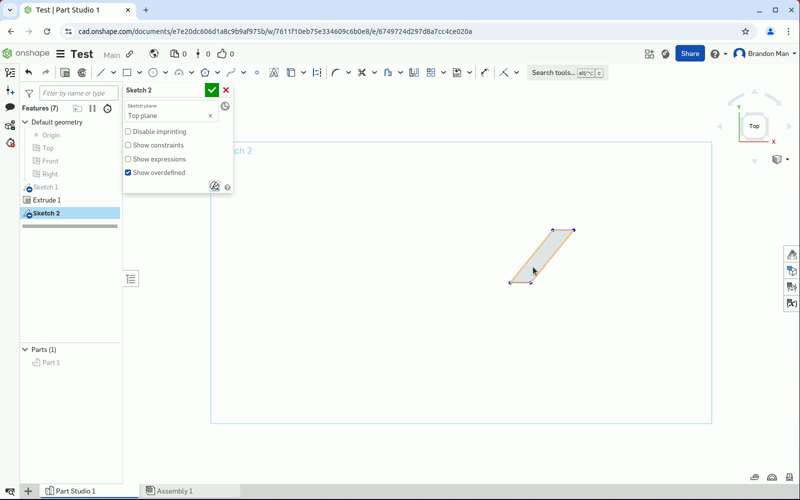
scroll(6)
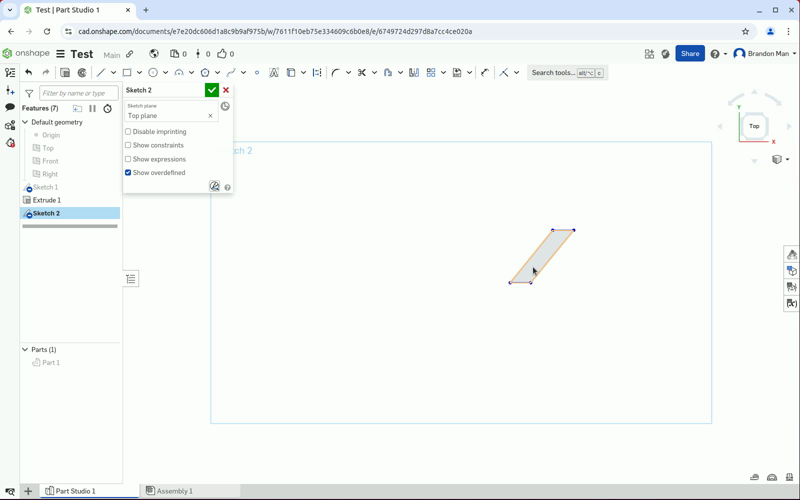
scroll(6)
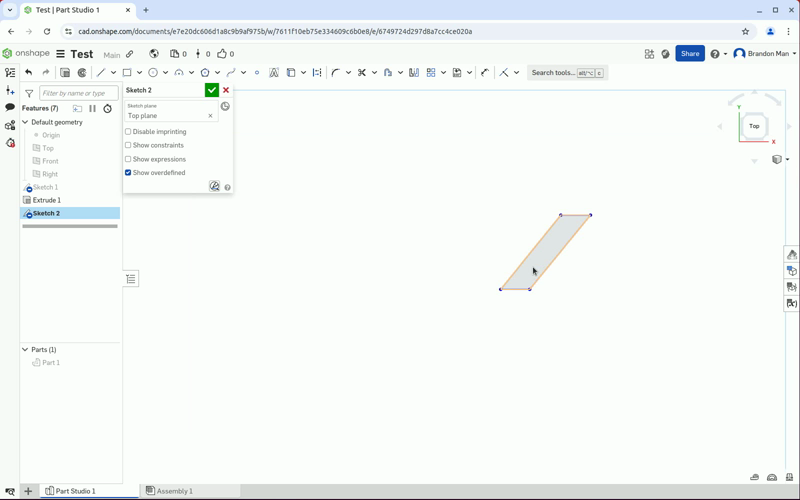
scroll(6)
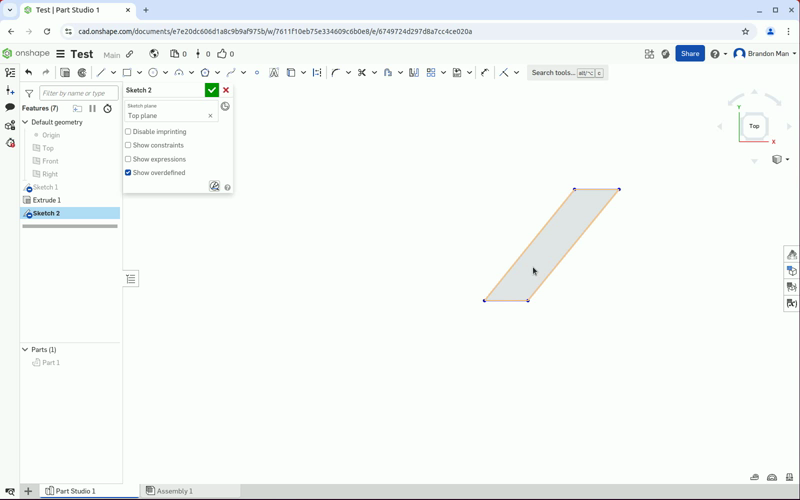
scroll(6)
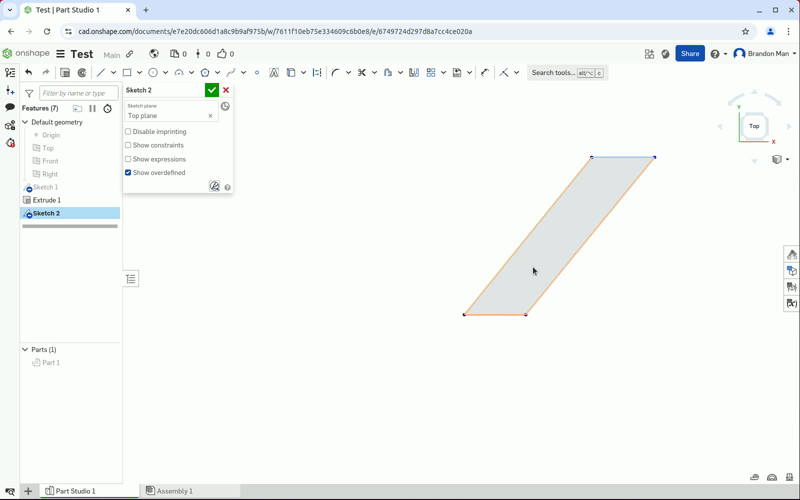
scroll(6)
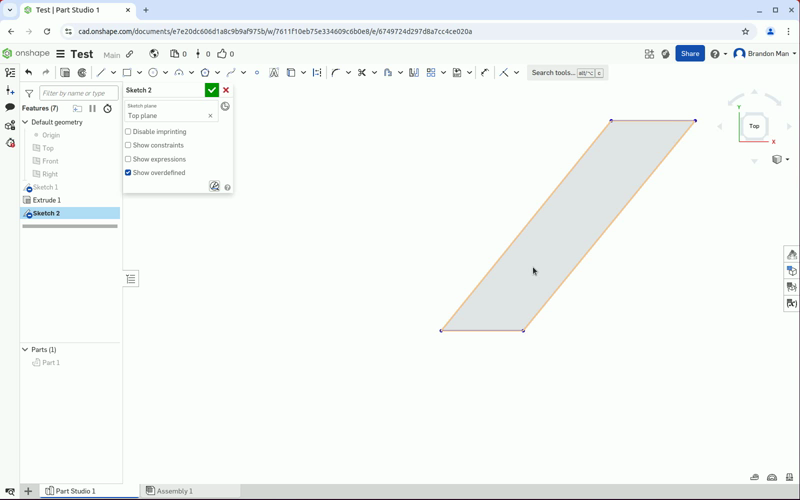
scroll(6)
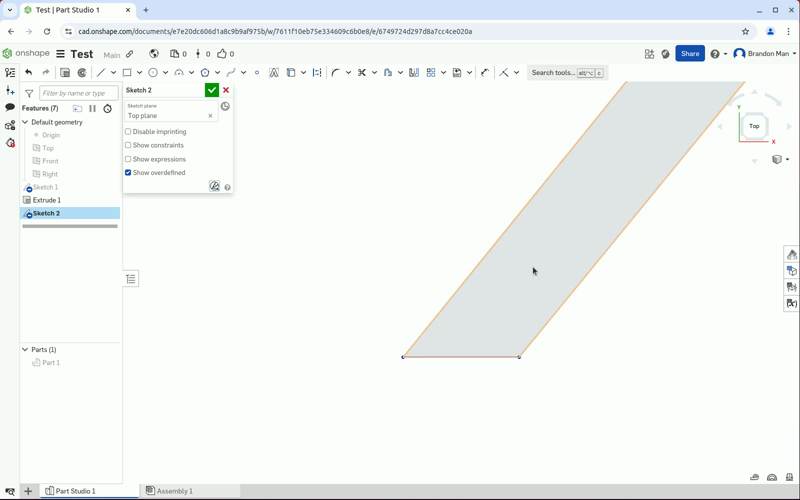
scroll(6)
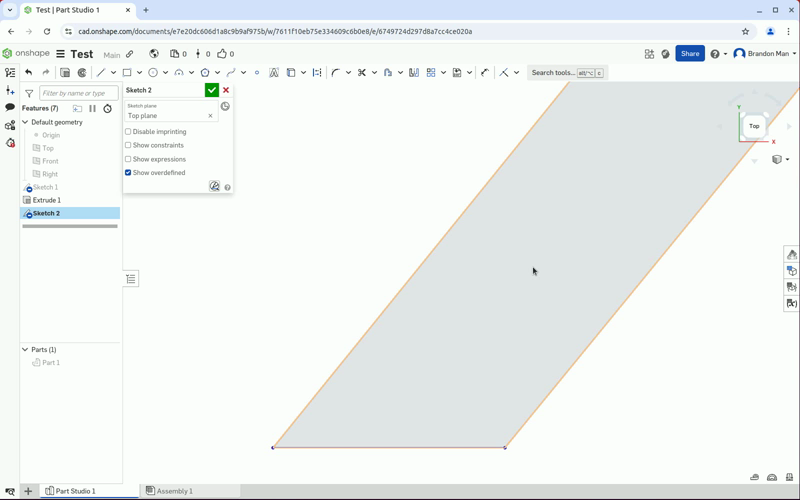
click(533, 266)
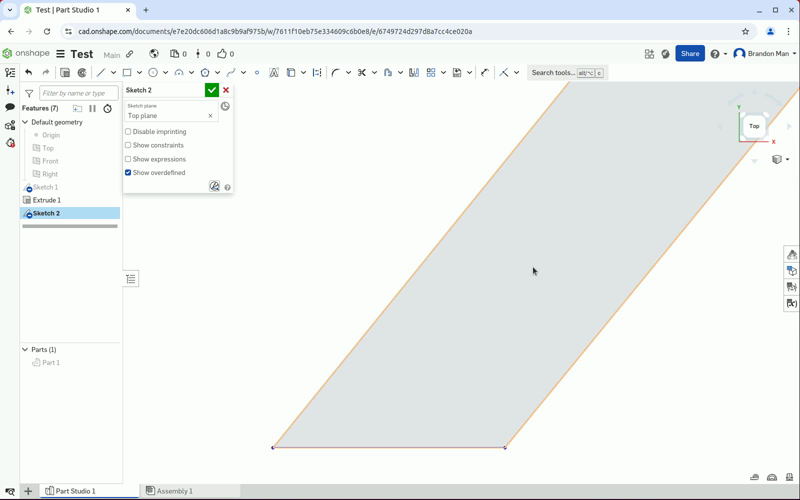
scroll(-6)
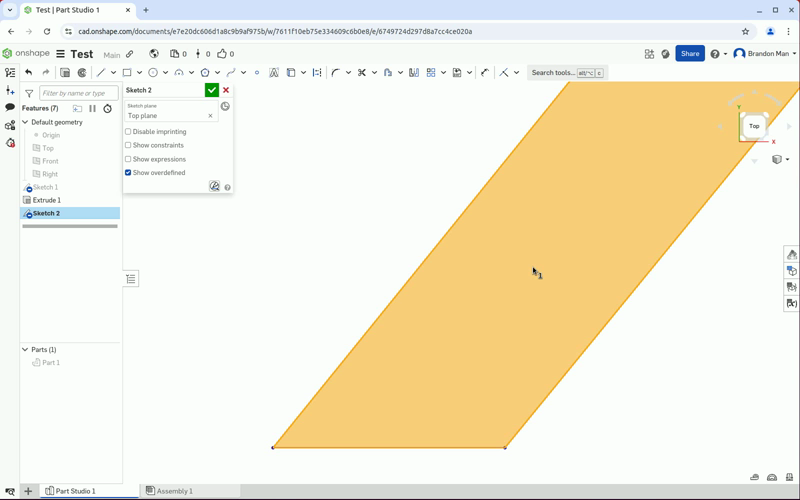
scroll(-6)
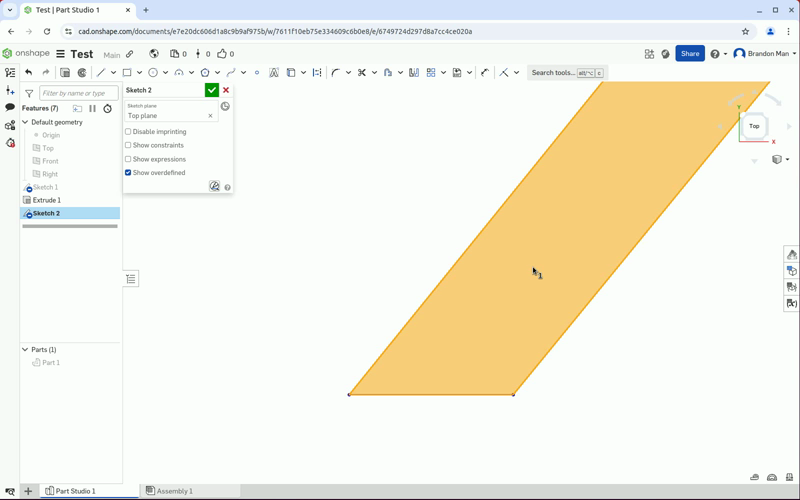
scroll(-6)
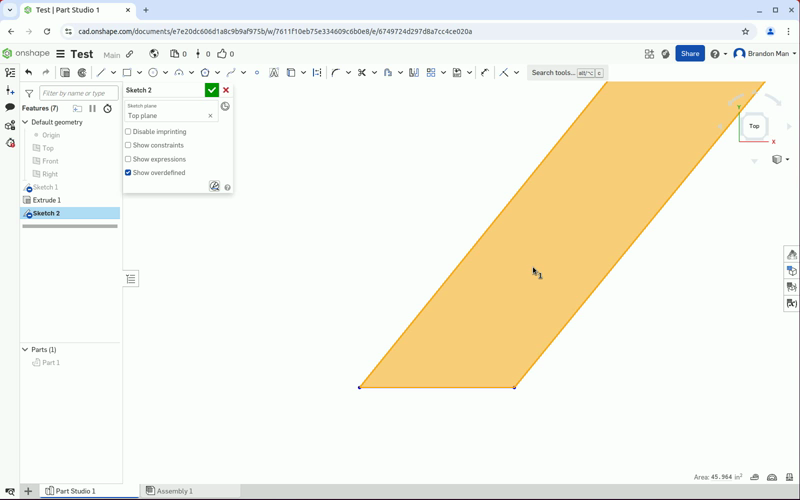
scroll(-6)
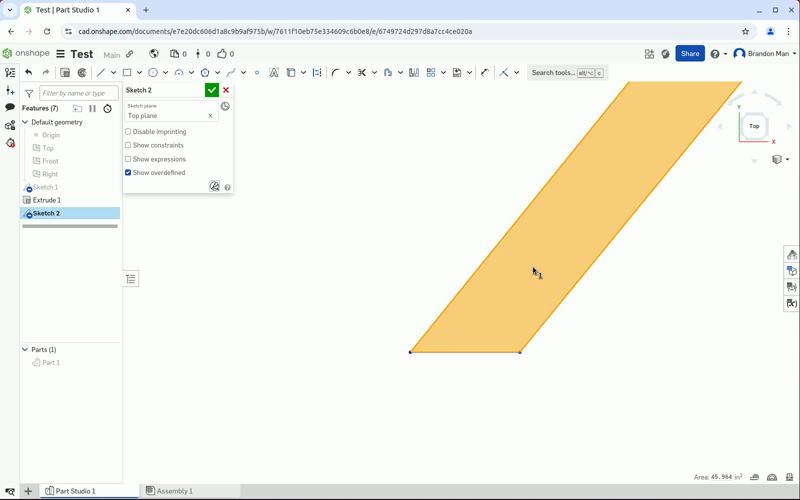
scroll(-6)
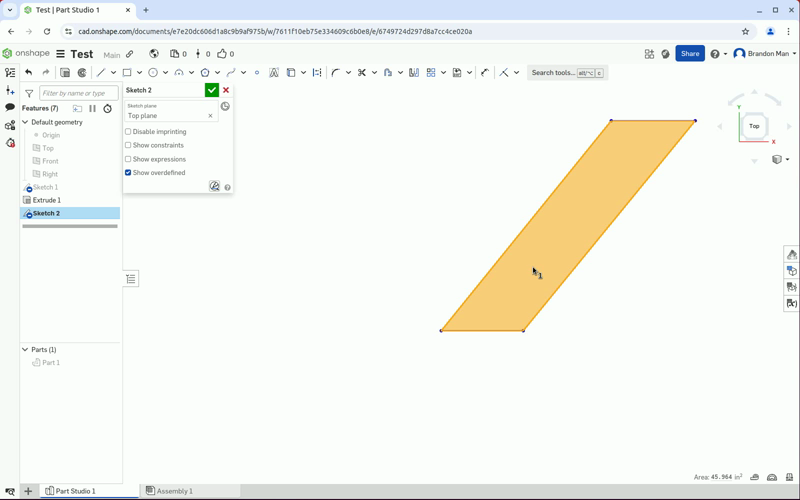
scroll(-6)
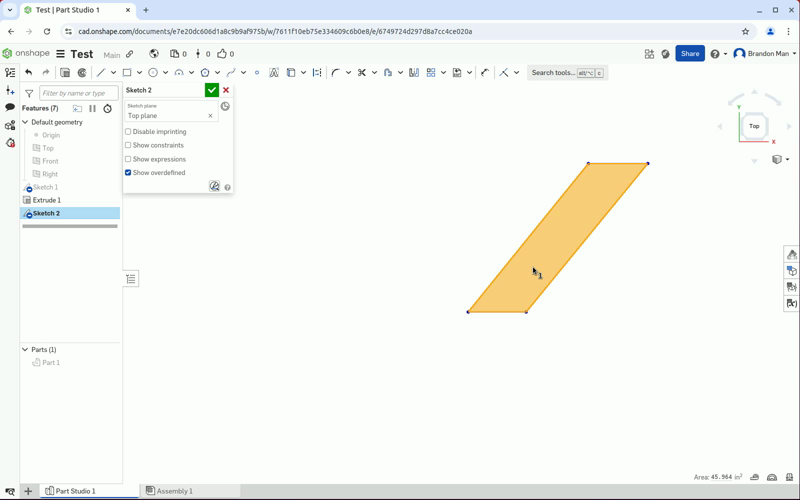
scroll(-6)
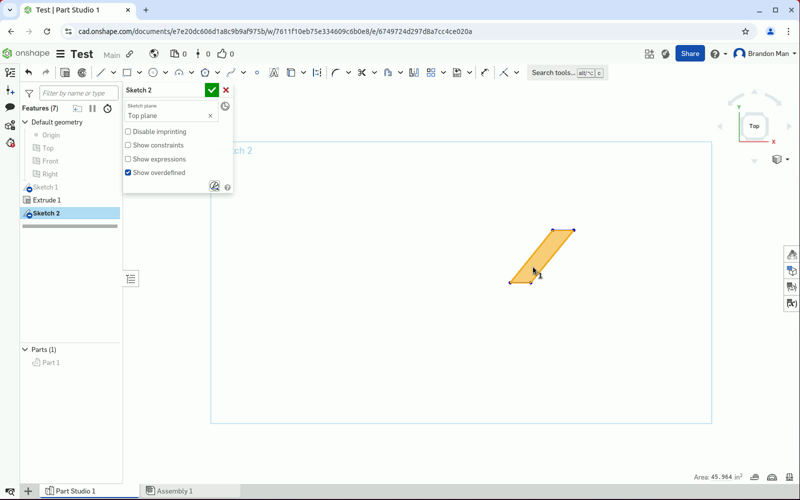
mouse_move(73, 352)
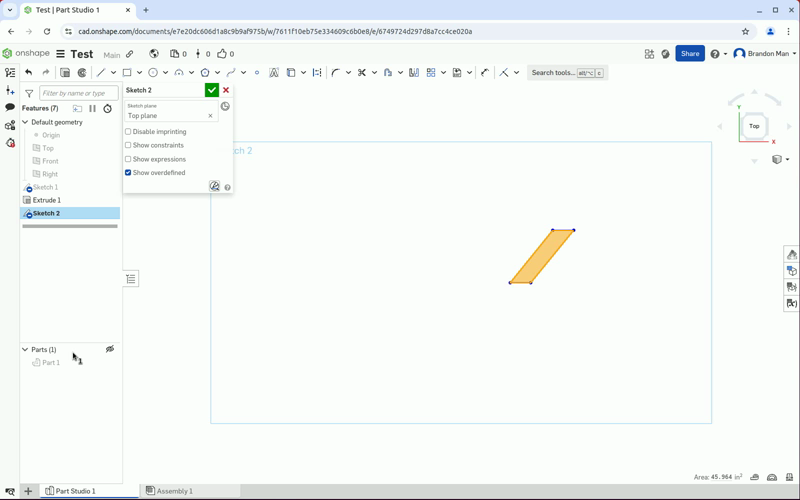
key(shift+y)
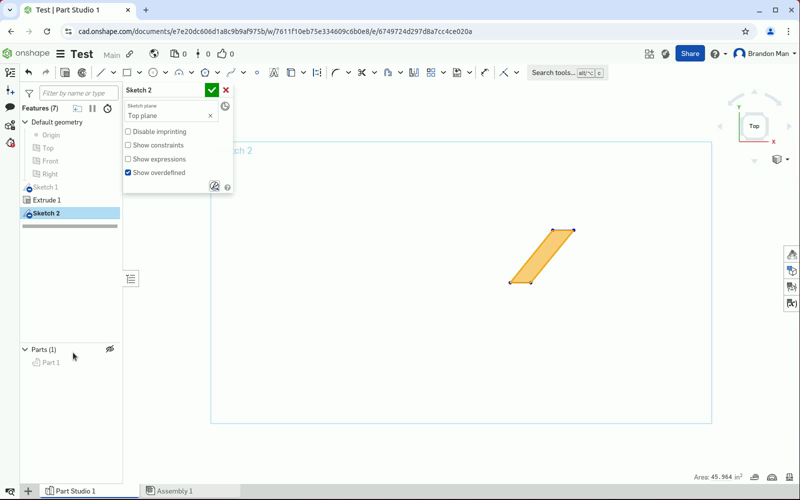
key(shift+e)
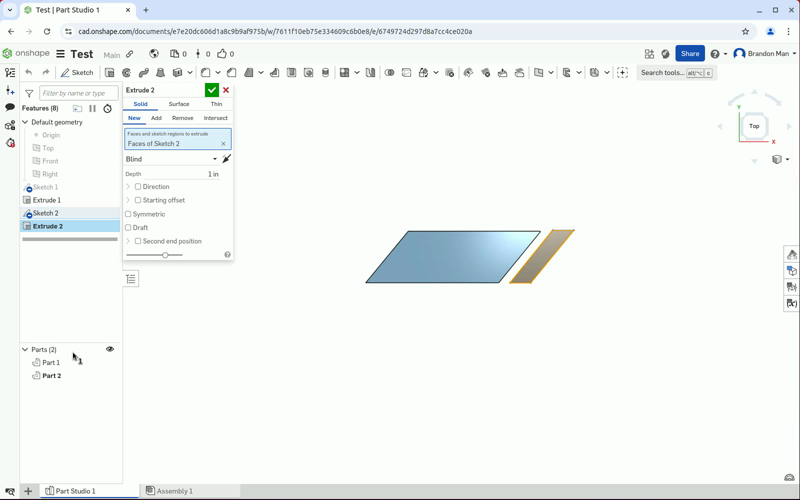
mouse_move(143, 106)
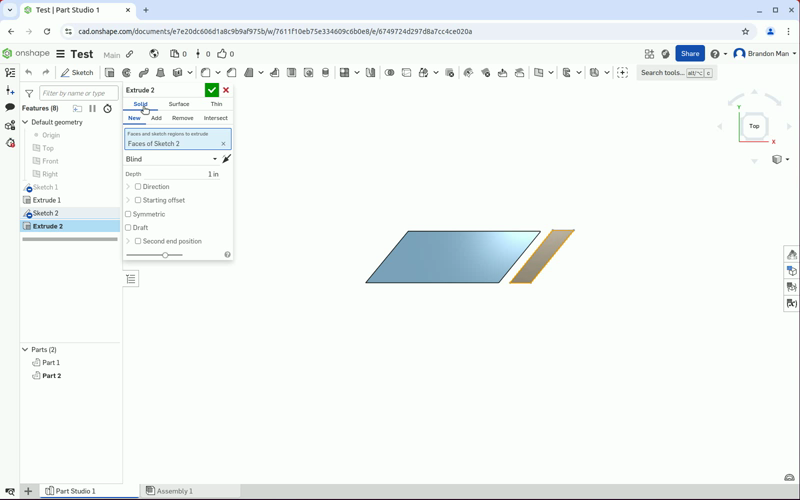
click(143, 106)
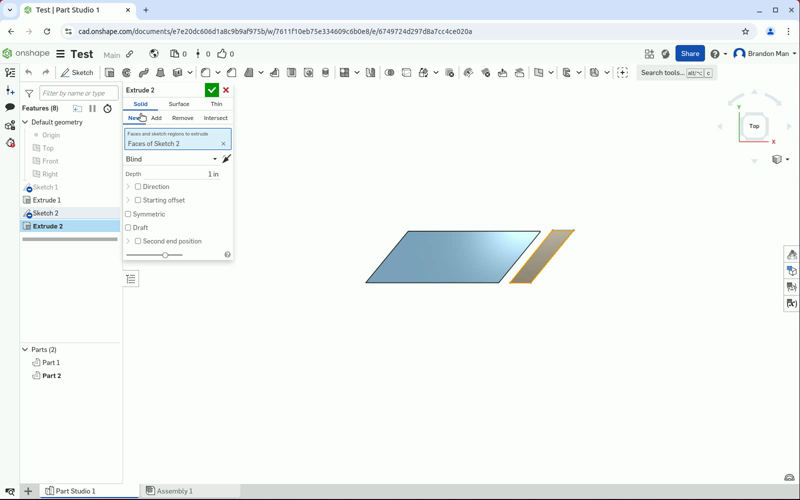
mouse_move(137, 120)
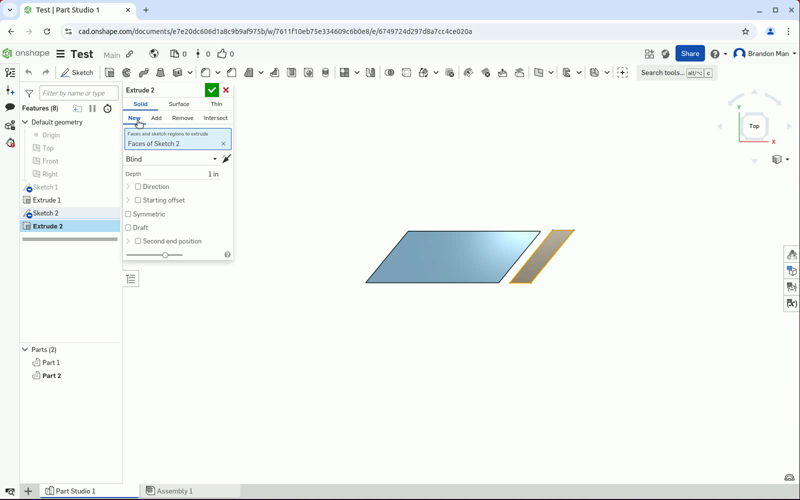
click(137, 120)
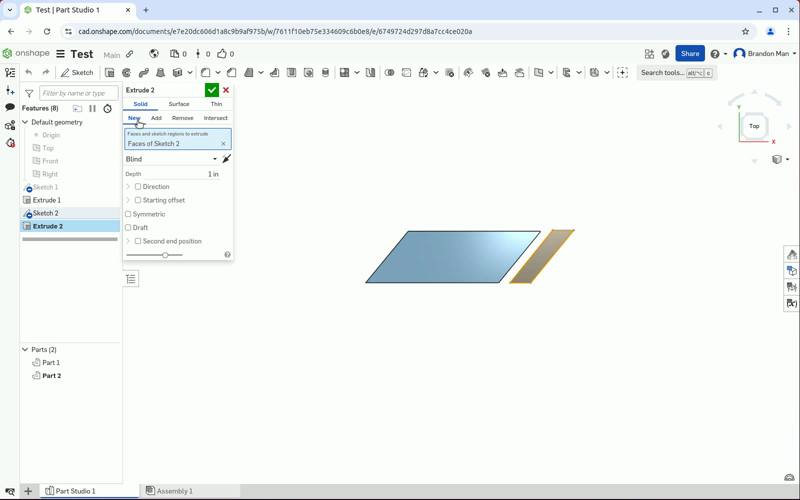
key(tab, 4)
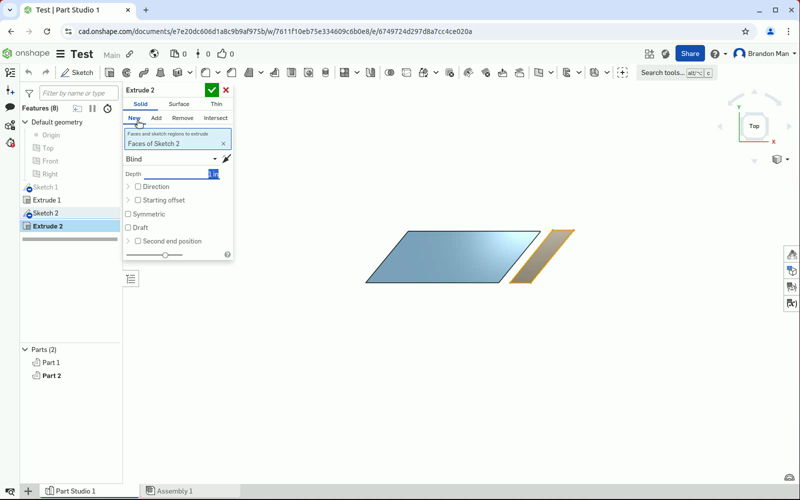
text(10.591)
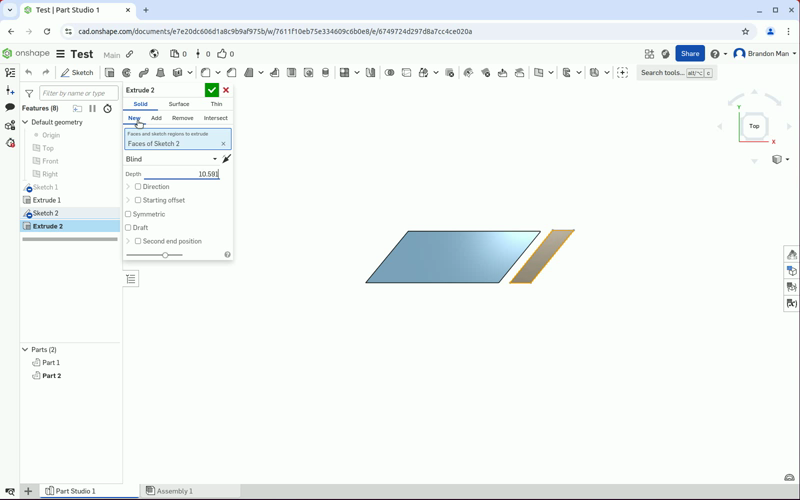
key(enter)
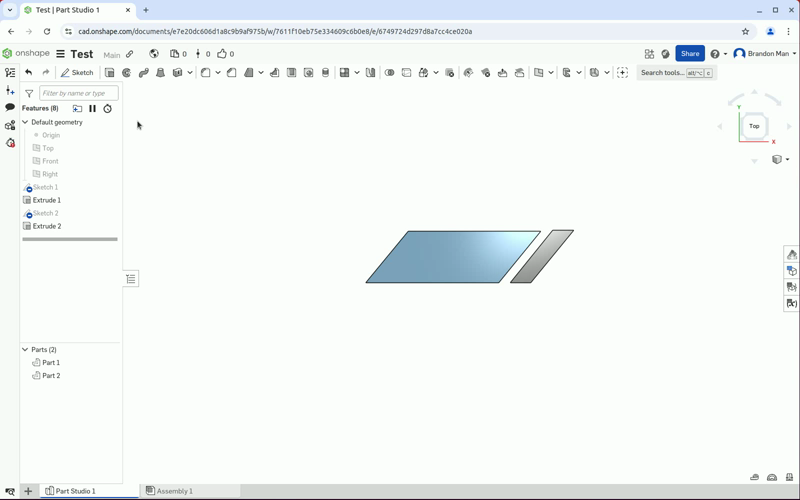
key(shift+h)
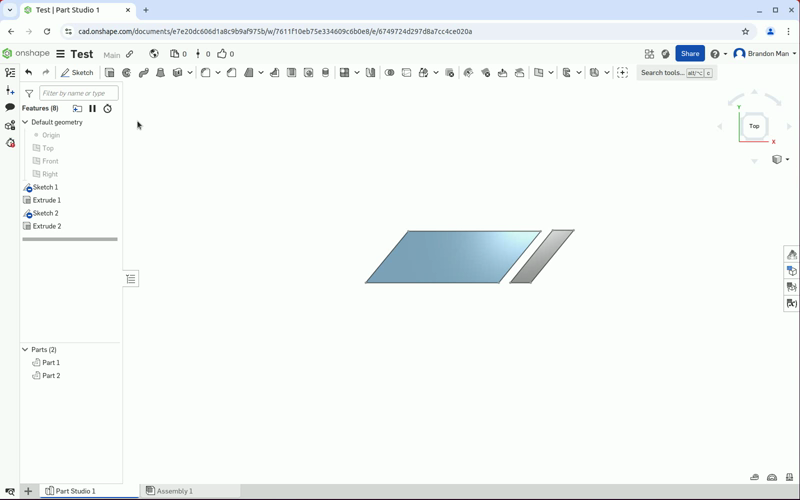
key(shift+h)
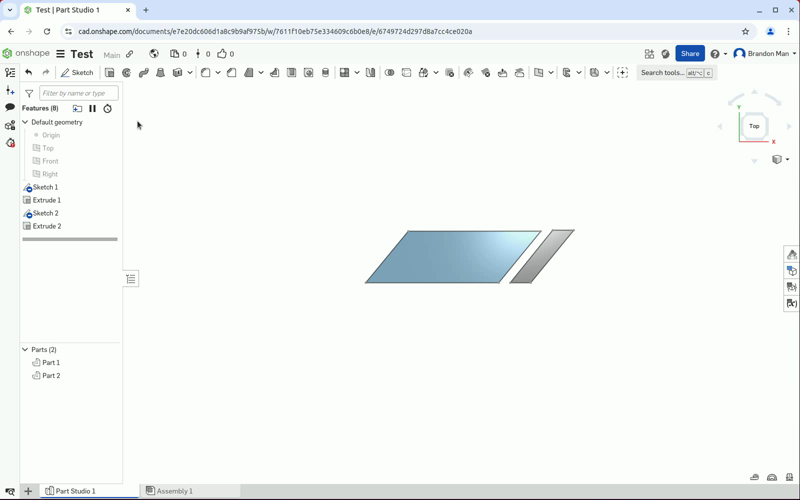
key(shift+7)
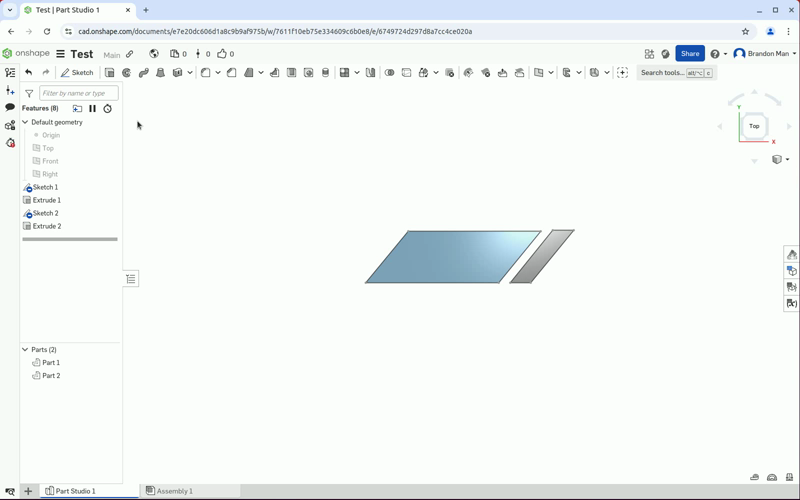
key(up, 3)
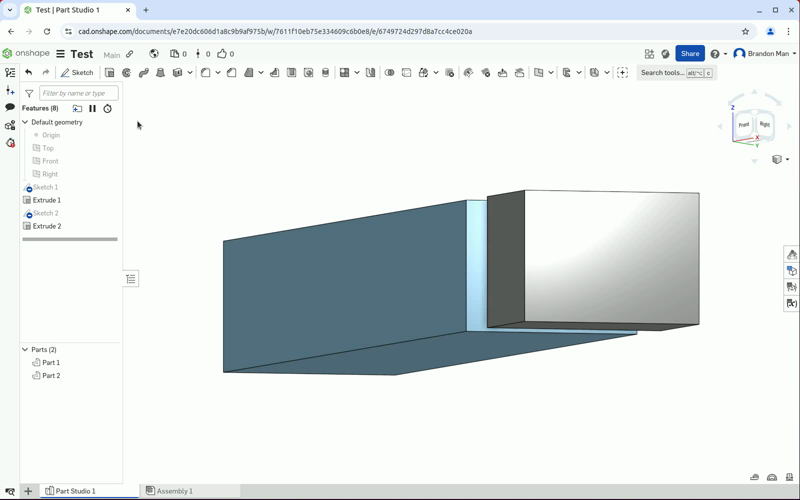
key(left, 3)
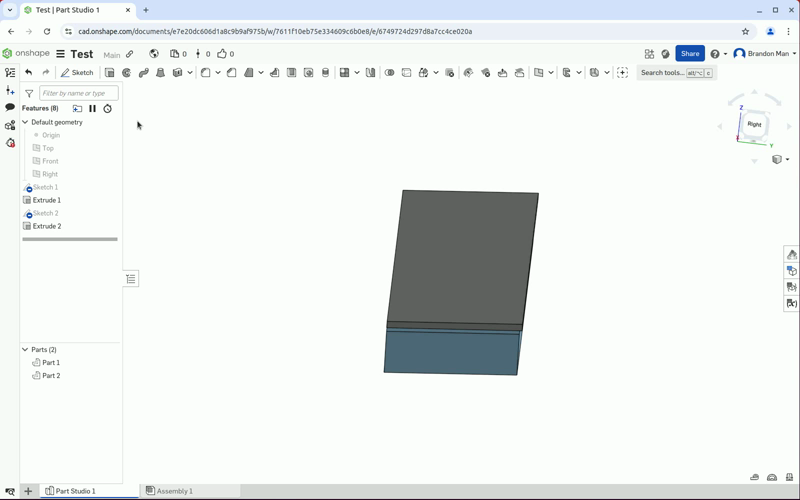
key(right, 3)
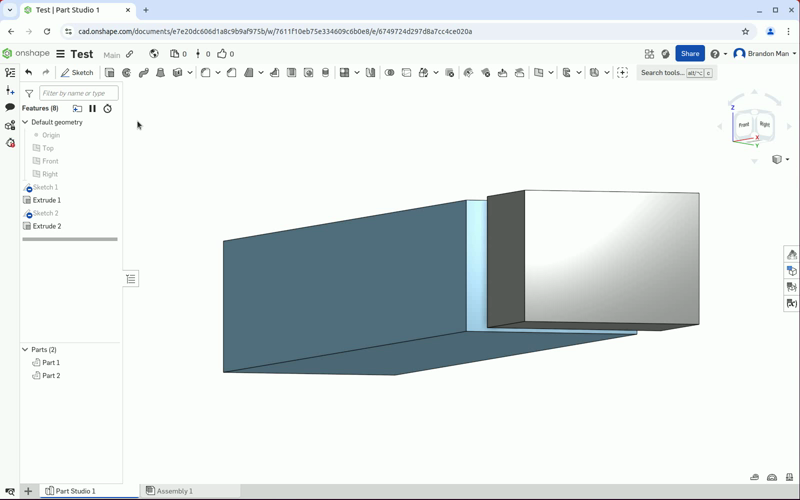
key(down, 3)
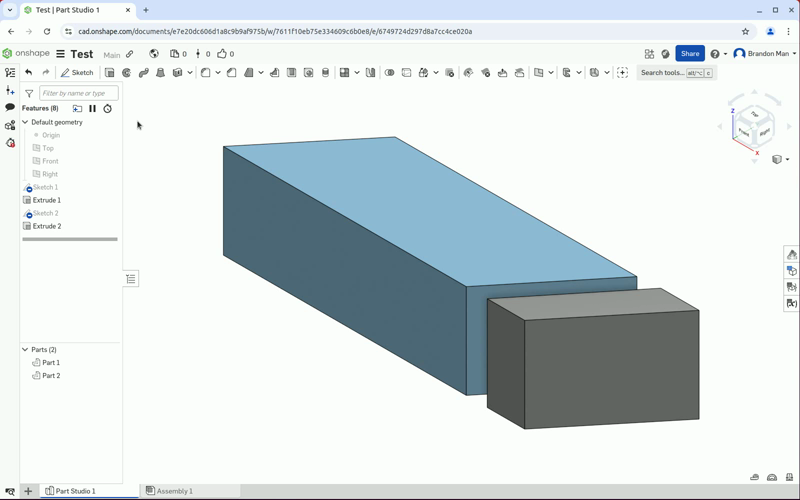
mouse_move(73, 189)
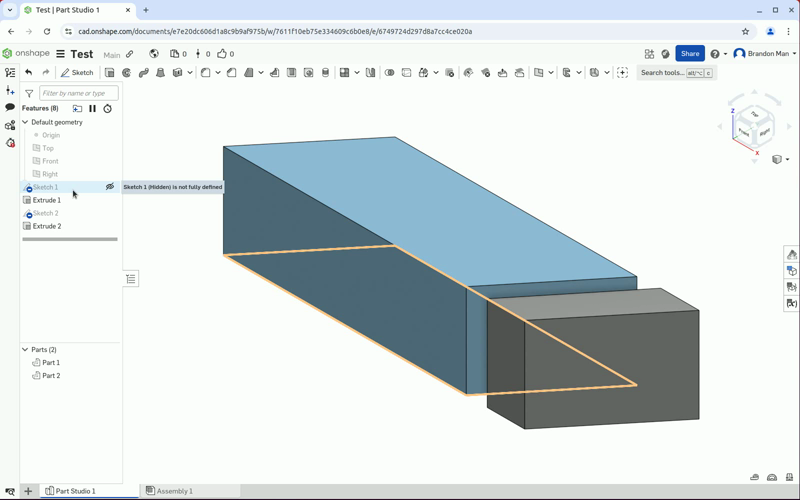
click(73, 189)